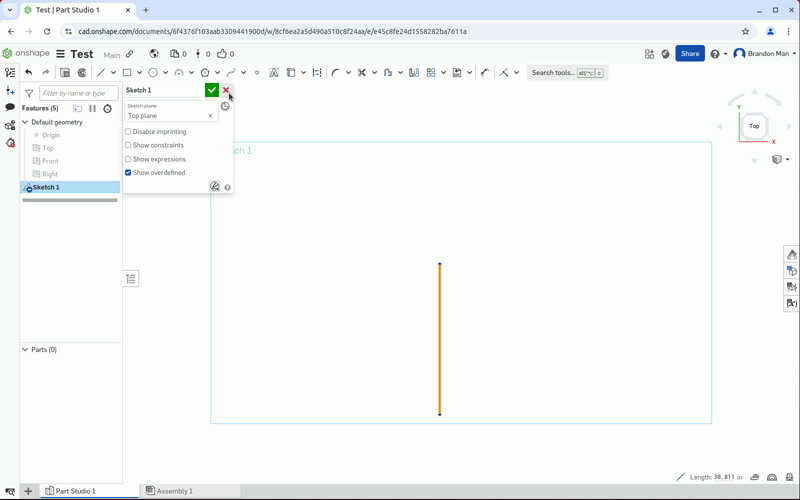
key(shift+h)
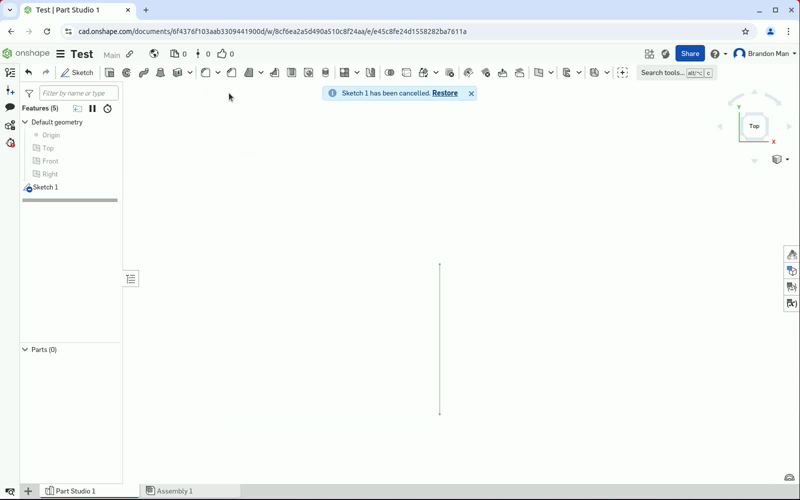
key(shift+s)
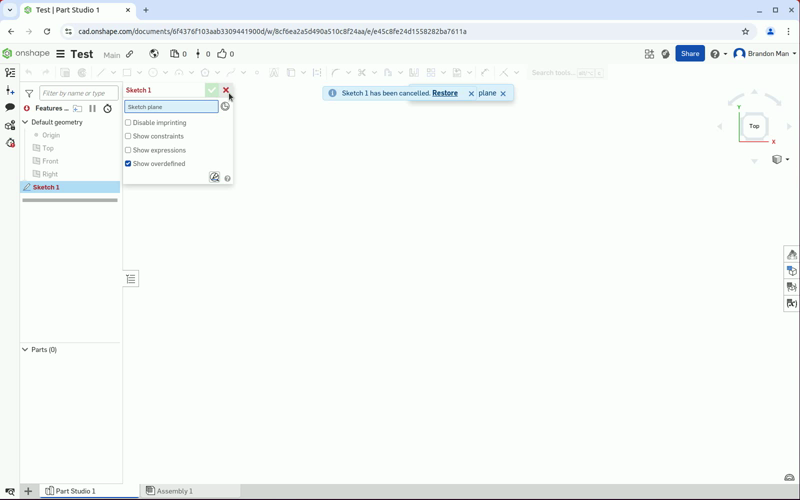
mouse_move(73, 150)
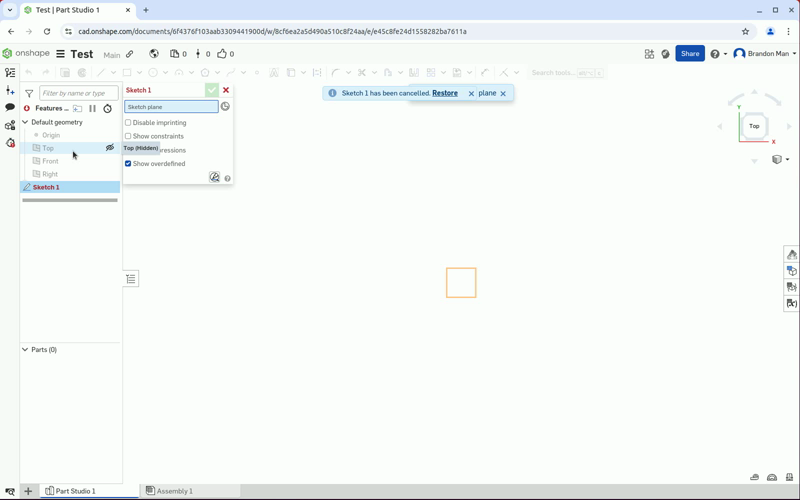
click(73, 150)
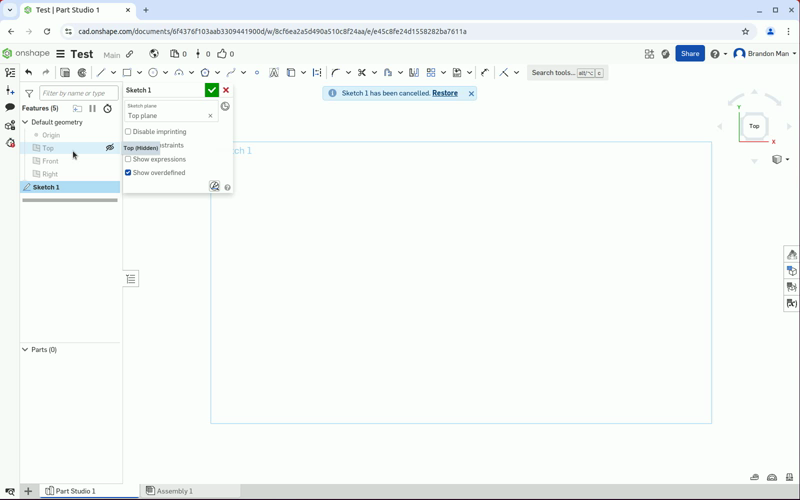
mouse_move(73, 352)
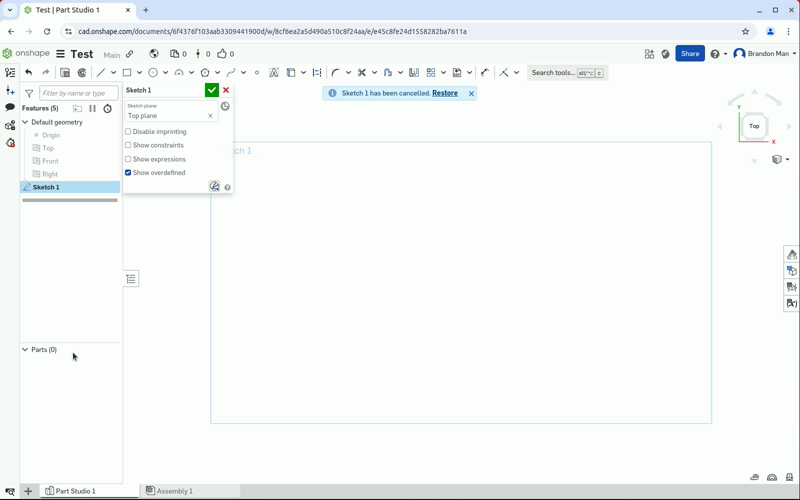
key(y)
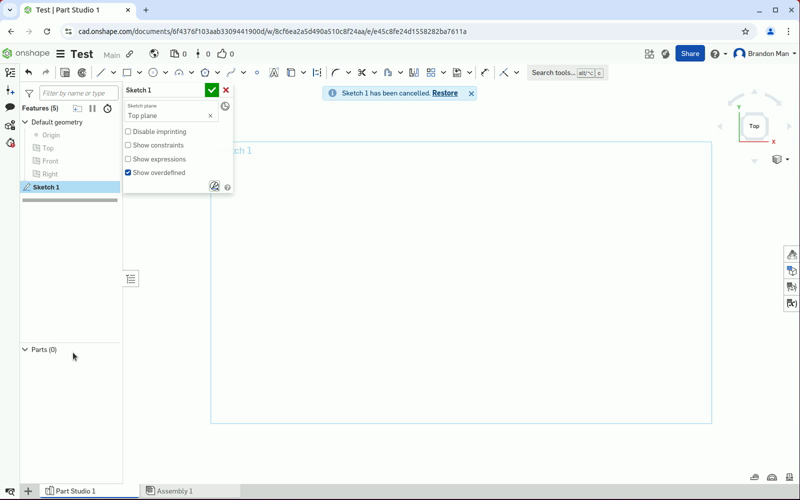
key(c)
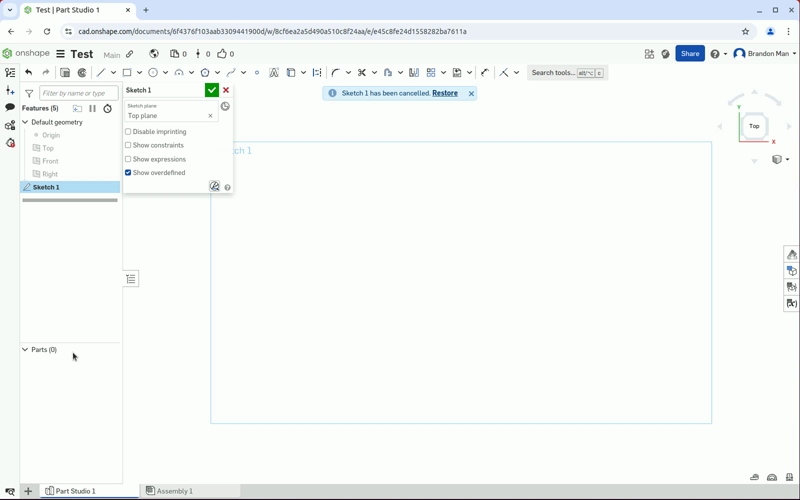
key_down(shift)
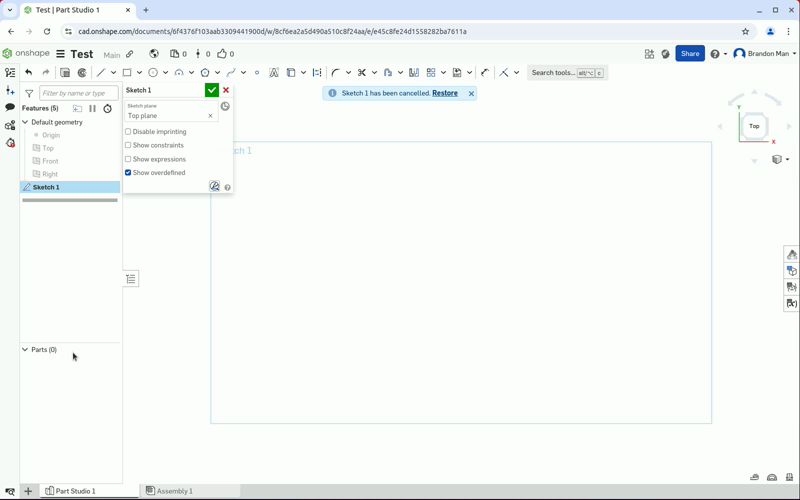
mouse_move(461, 282)
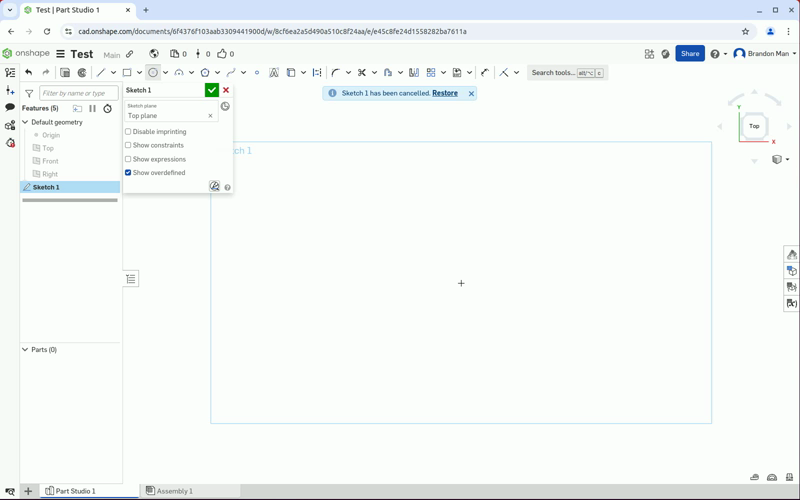
click(461, 282)
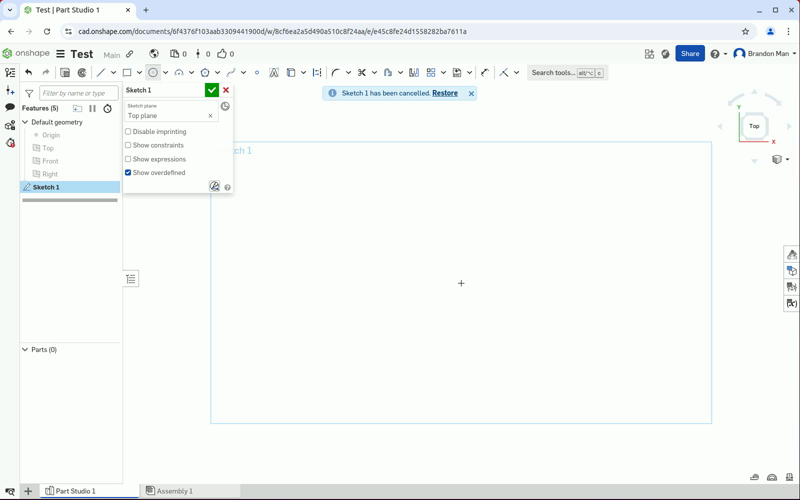
key_up(shift)
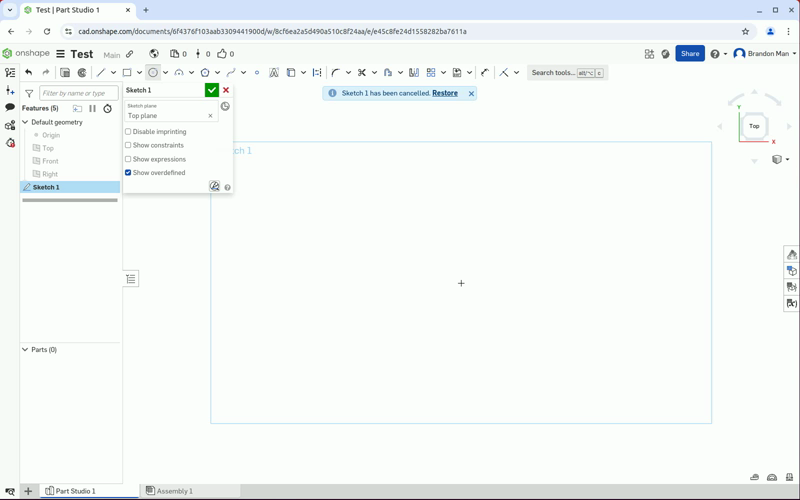
mouse_move(463, 282)
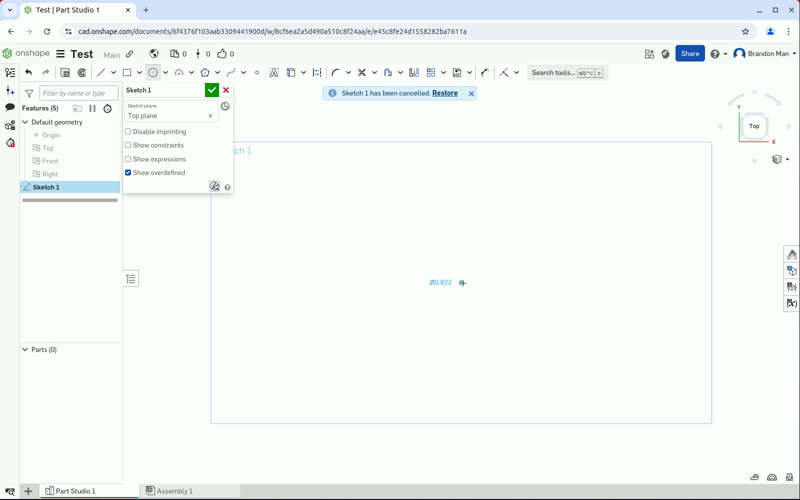
scroll(6)
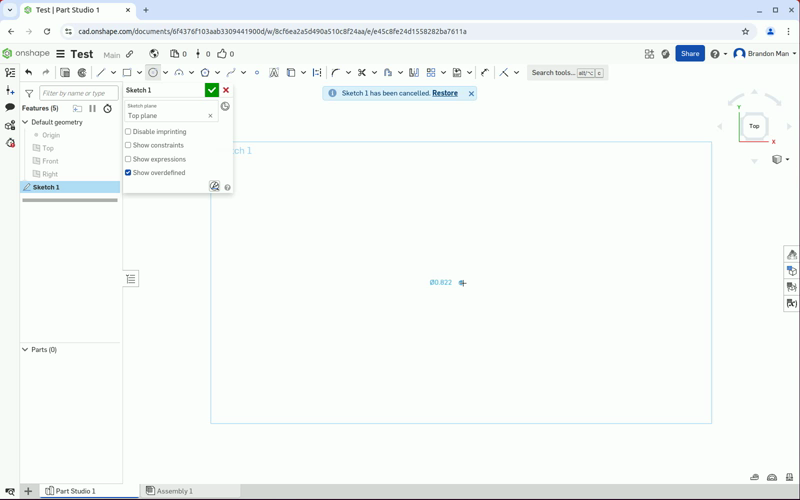
scroll(6)
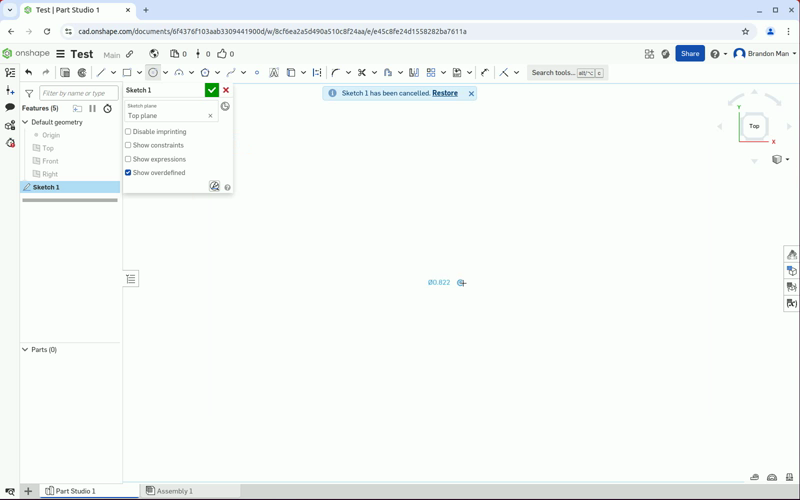
scroll(6)
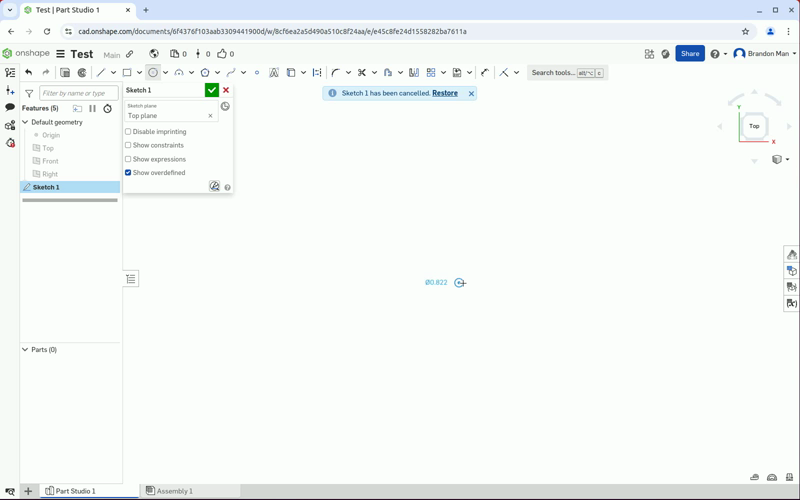
scroll(6)
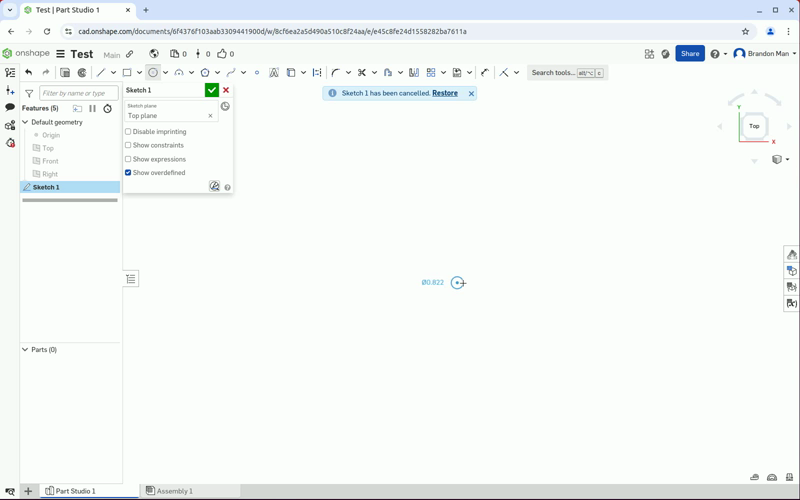
scroll(6)
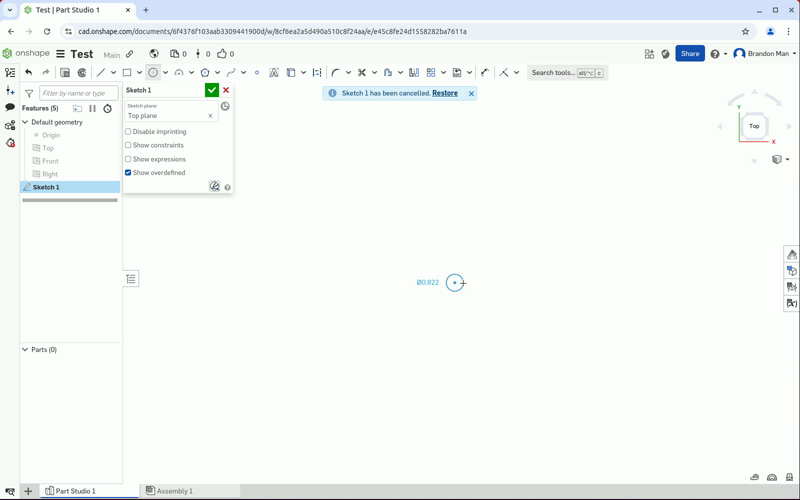
scroll(6)
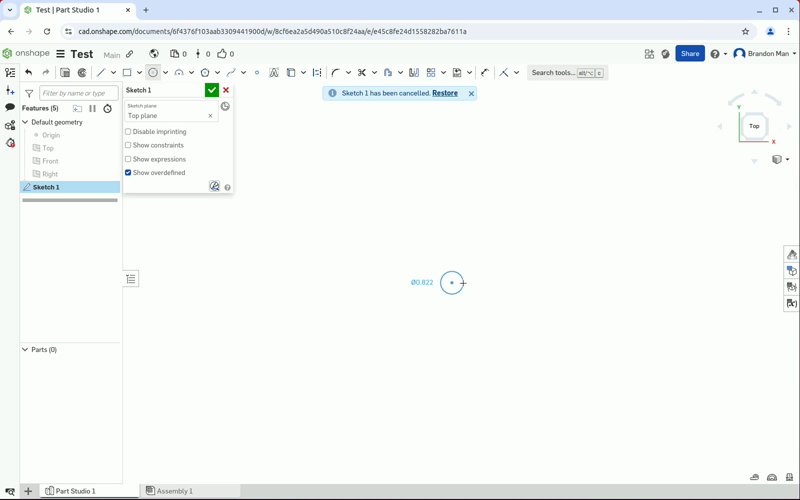
scroll(6)
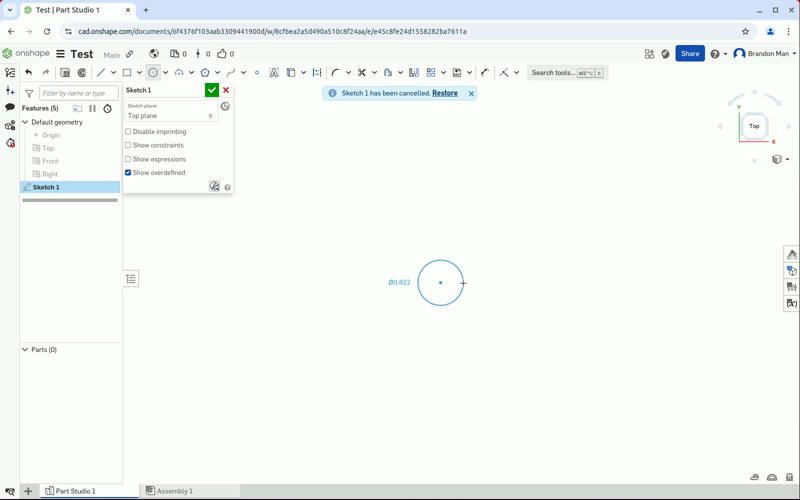
click(463, 282)
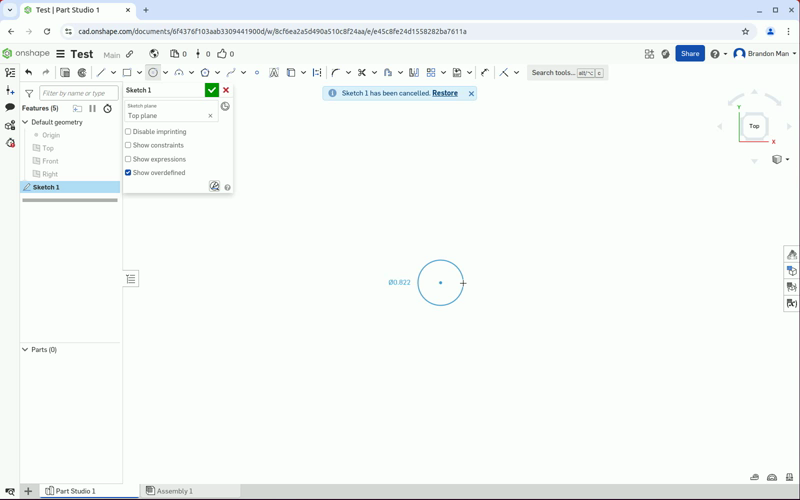
scroll(-6)
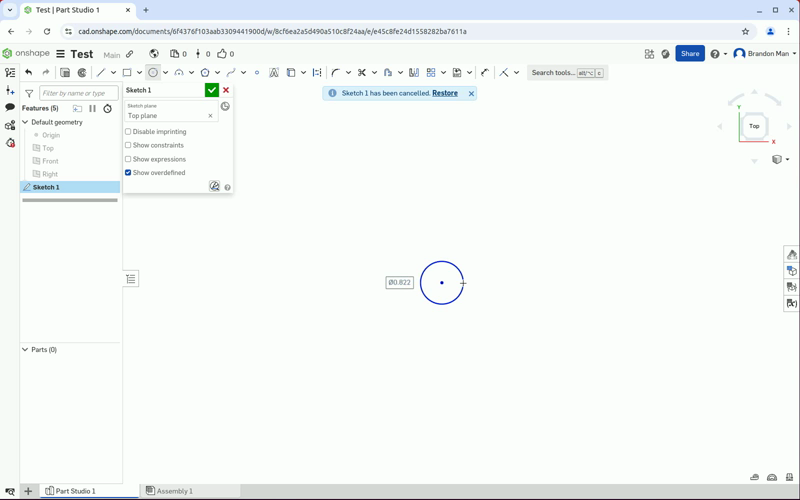
scroll(-6)
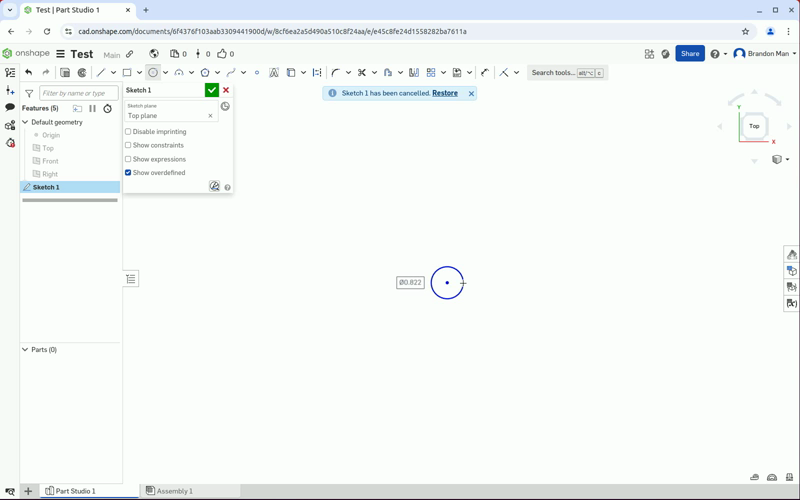
scroll(-6)
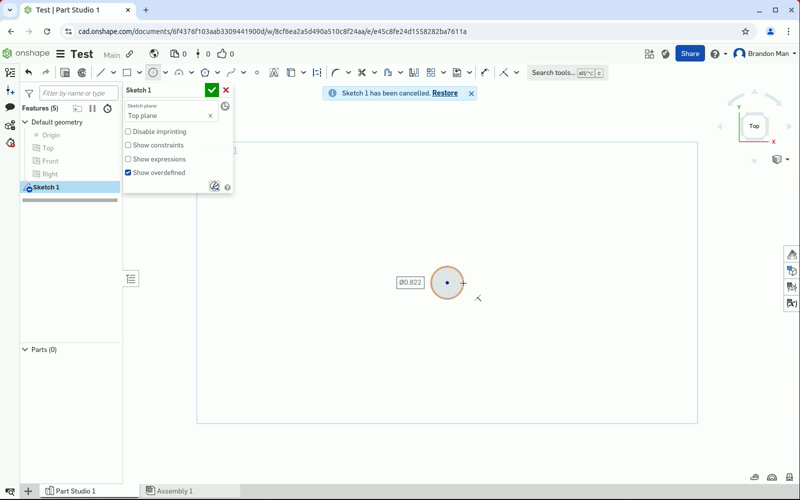
scroll(-6)
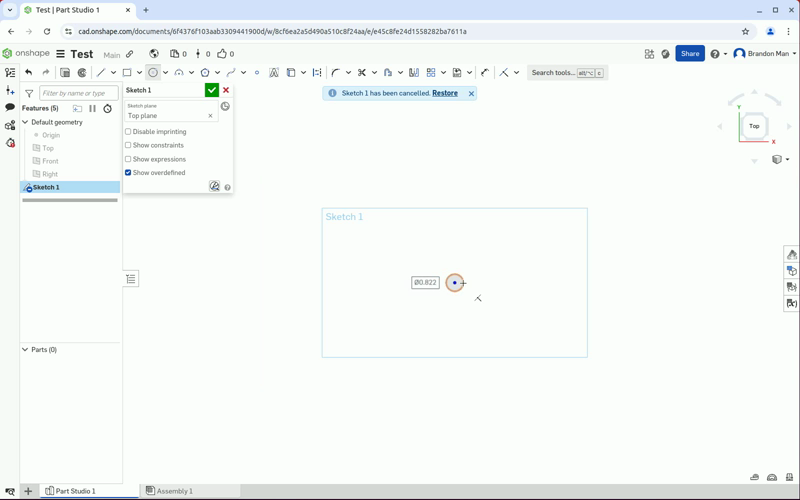
scroll(-6)
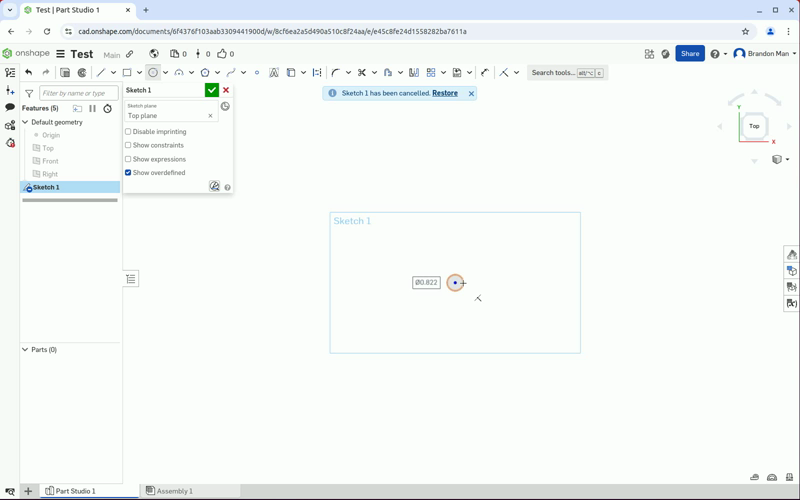
scroll(-6)
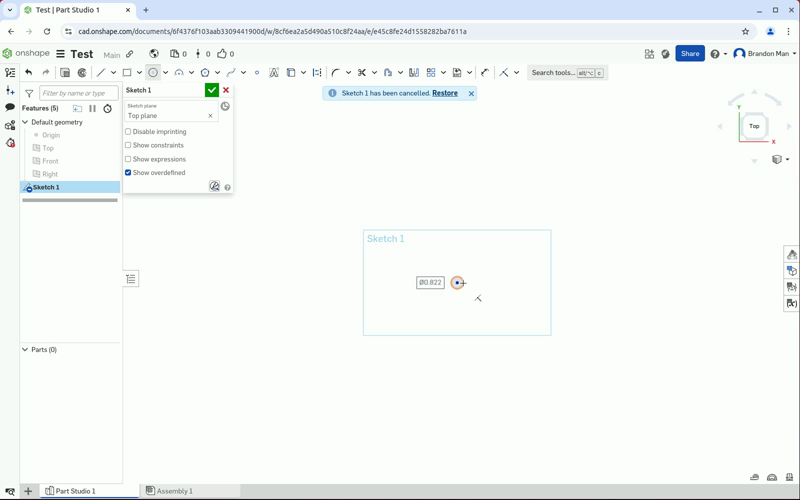
scroll(-6)
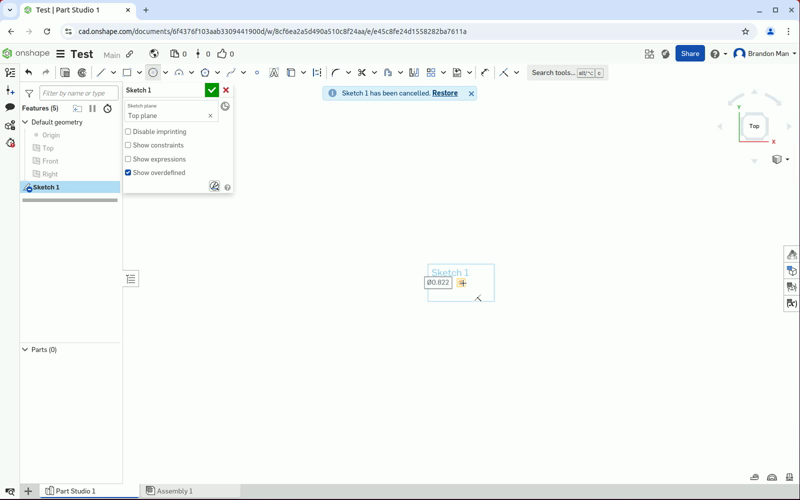
key(esc)
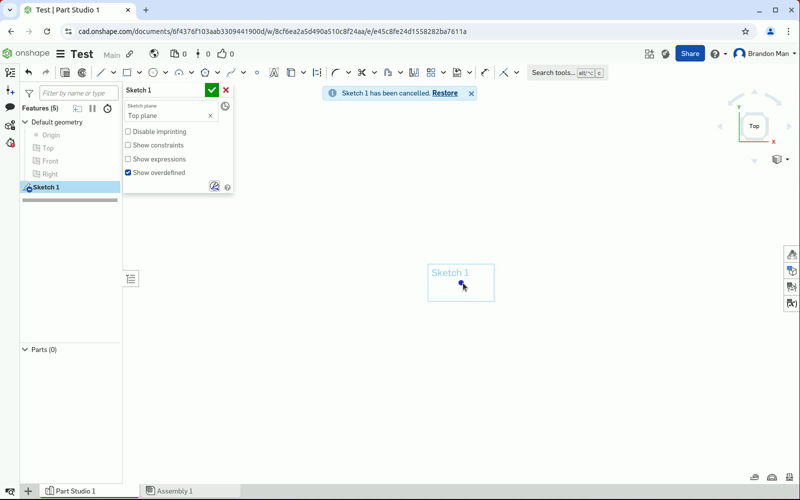
mouse_move(460, 281)
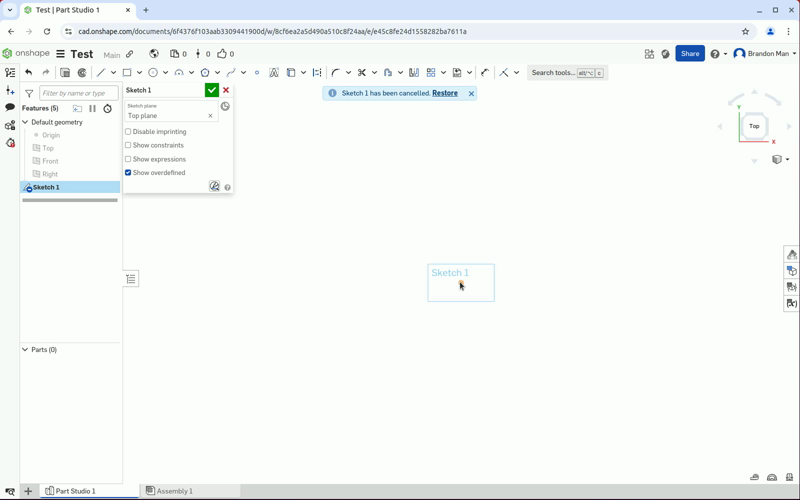
scroll(6)
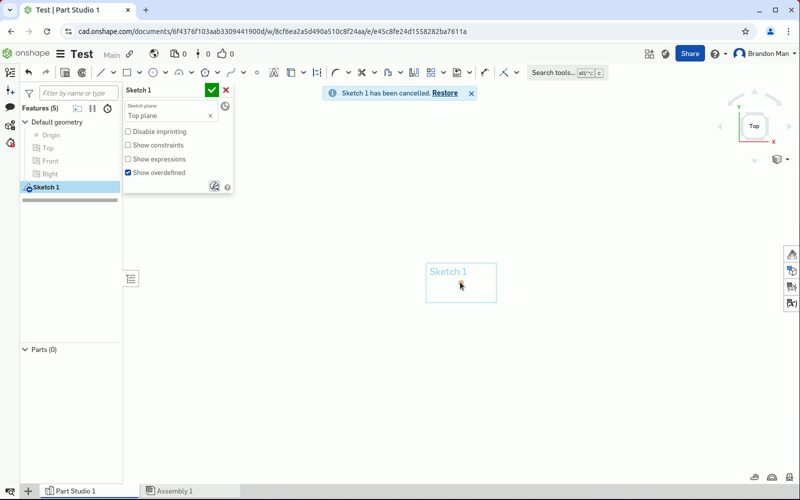
scroll(6)
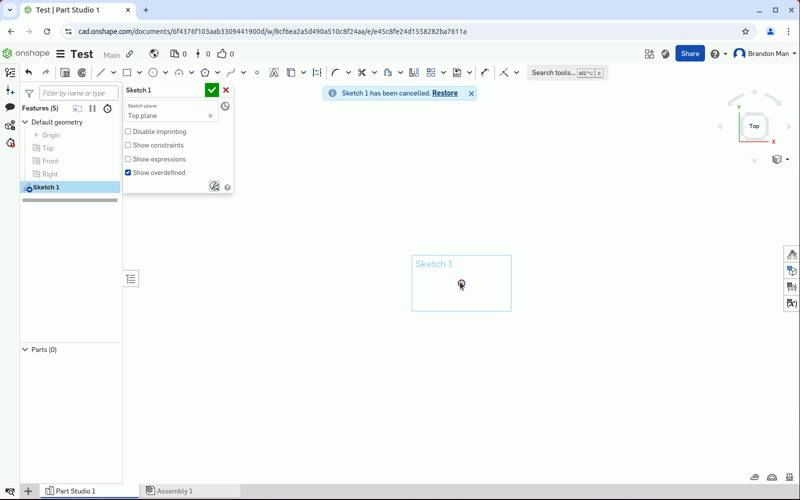
scroll(6)
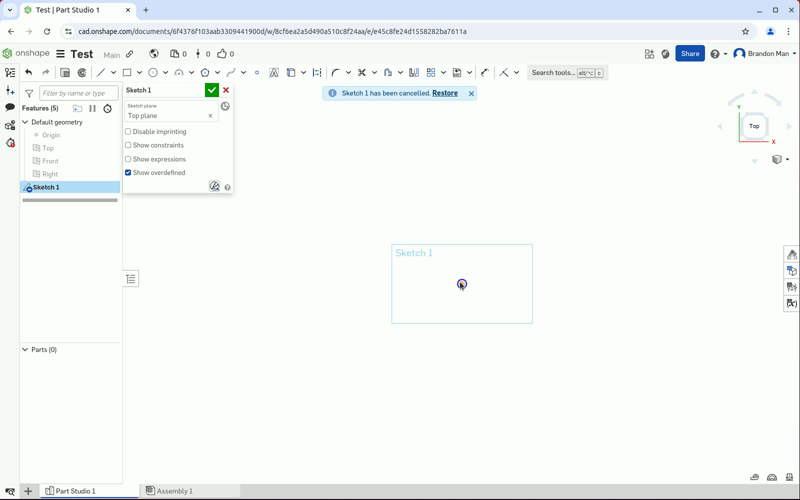
scroll(6)
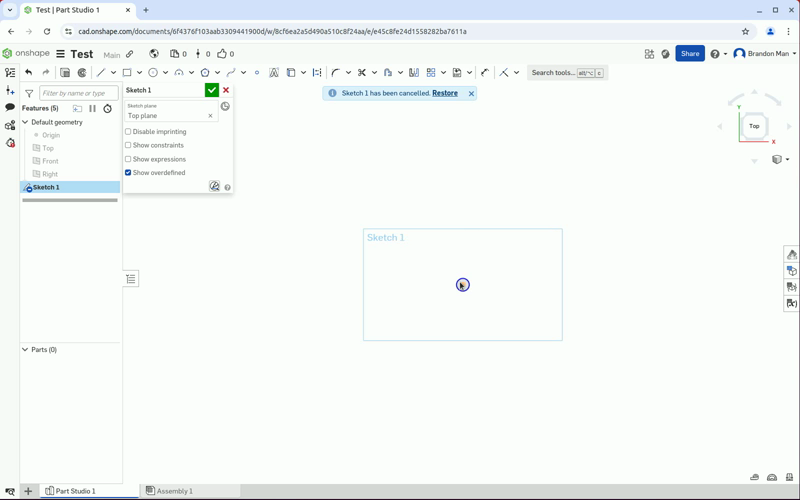
scroll(6)
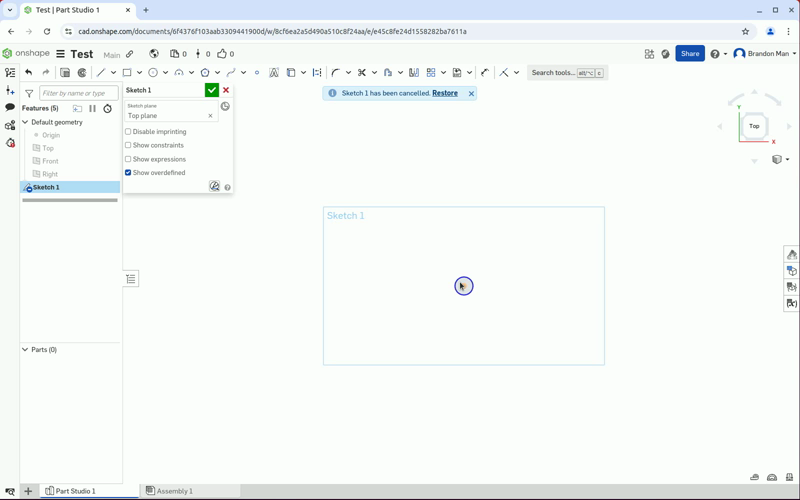
scroll(6)
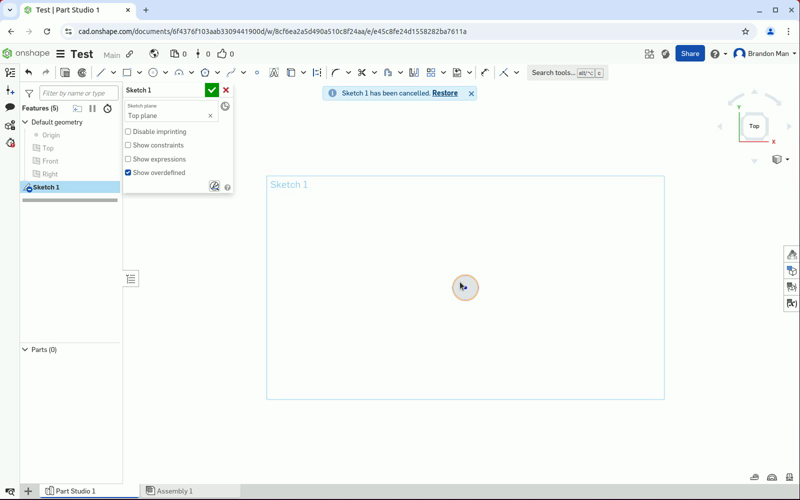
scroll(6)
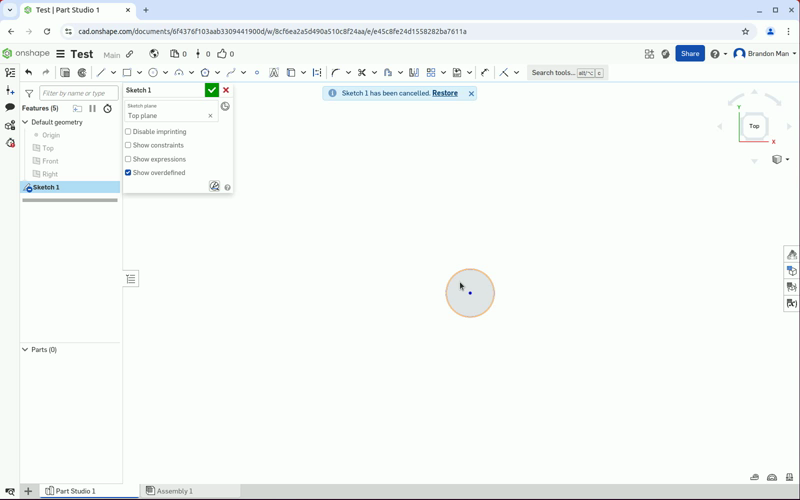
click(460, 281)
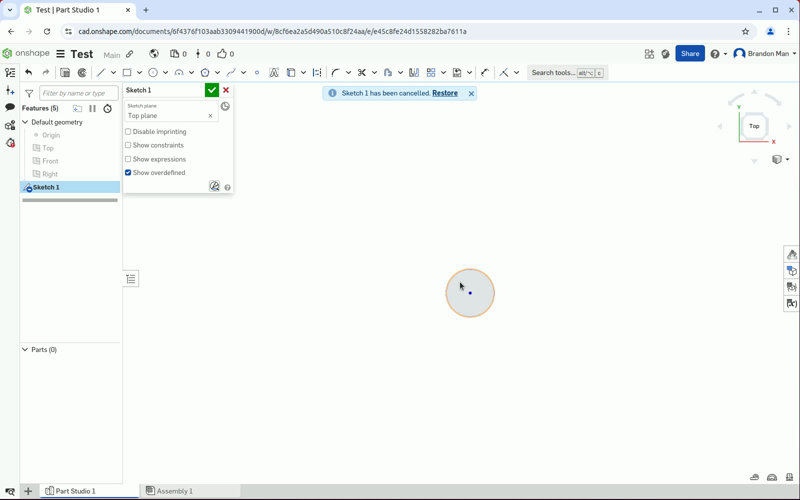
scroll(-6)
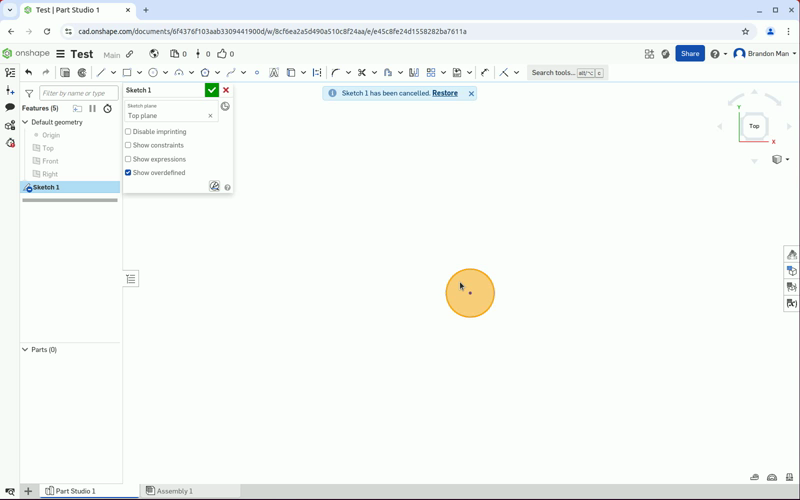
scroll(-6)
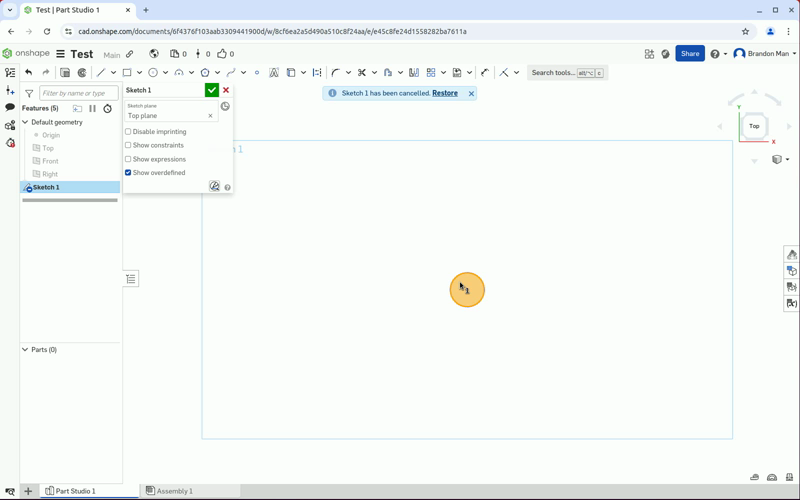
scroll(-6)
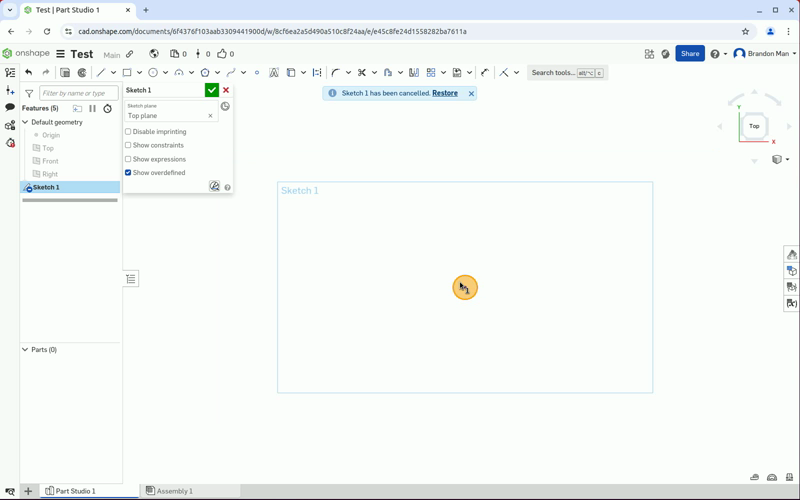
scroll(-6)
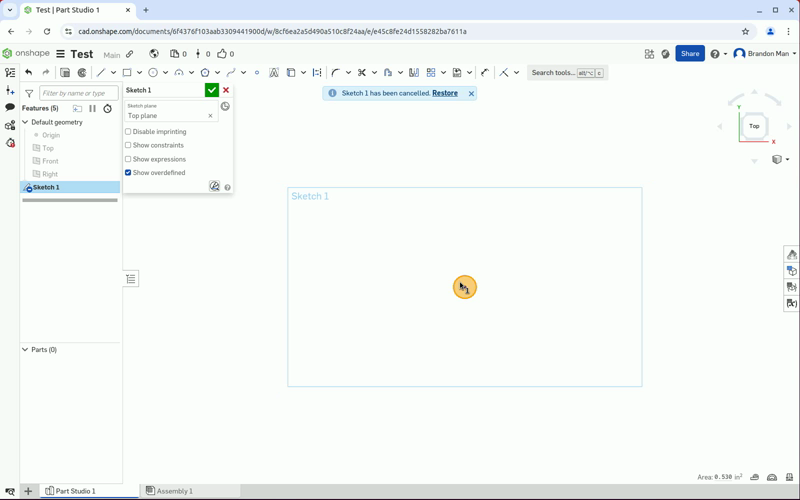
scroll(-6)
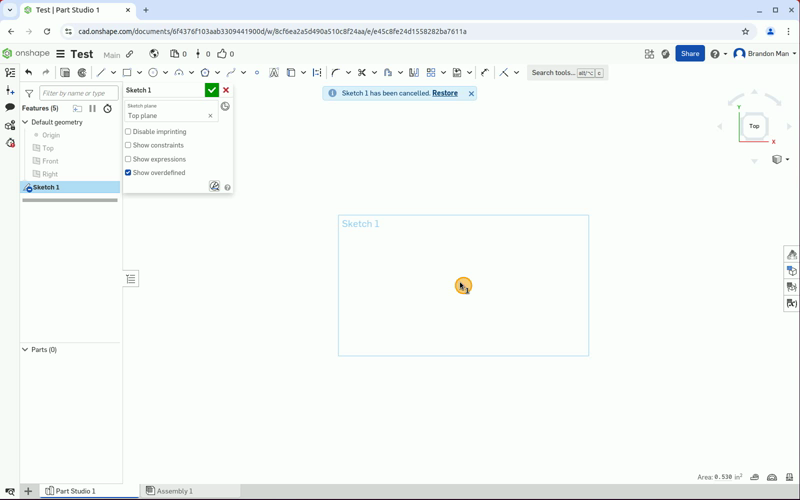
scroll(-6)
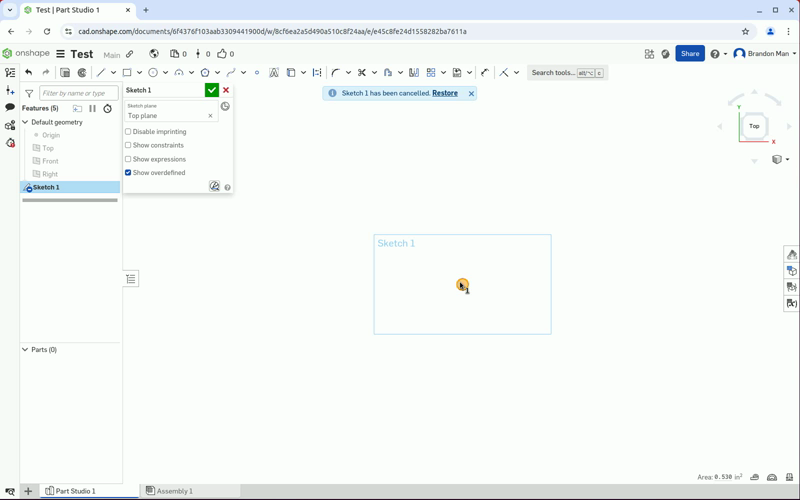
scroll(-6)
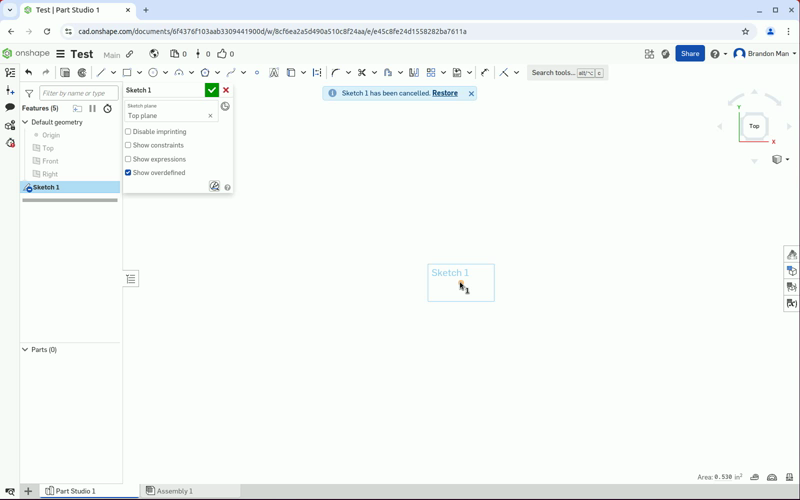
mouse_move(73, 352)
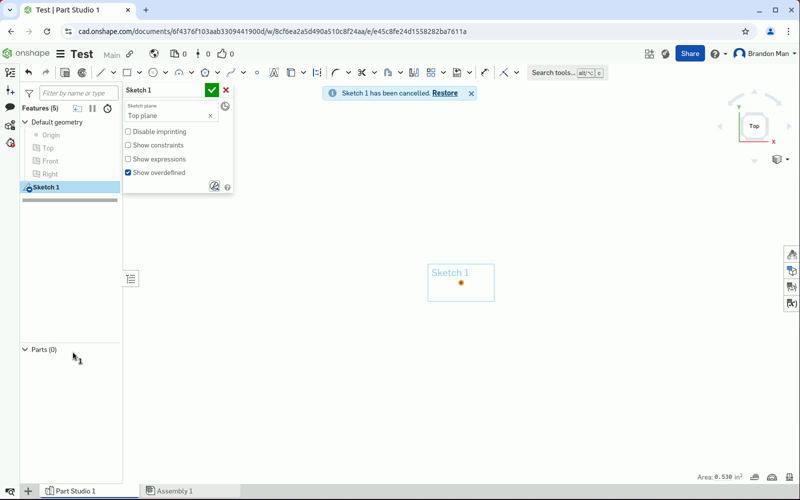
key(shift+y)
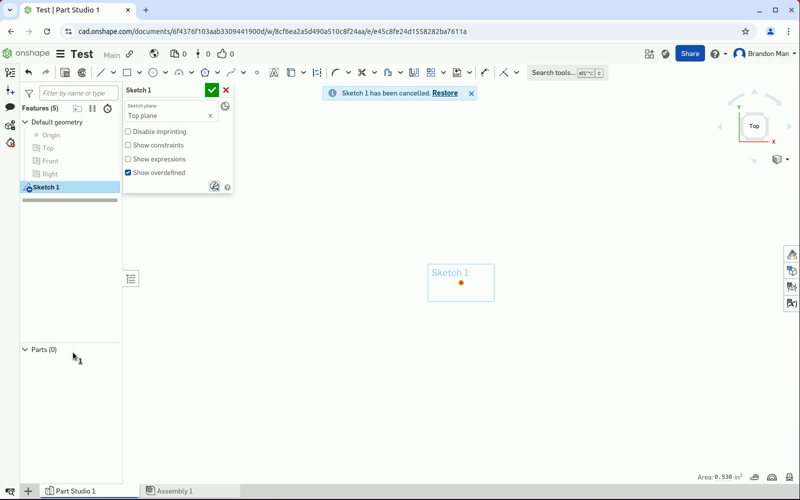
key(shift+e)
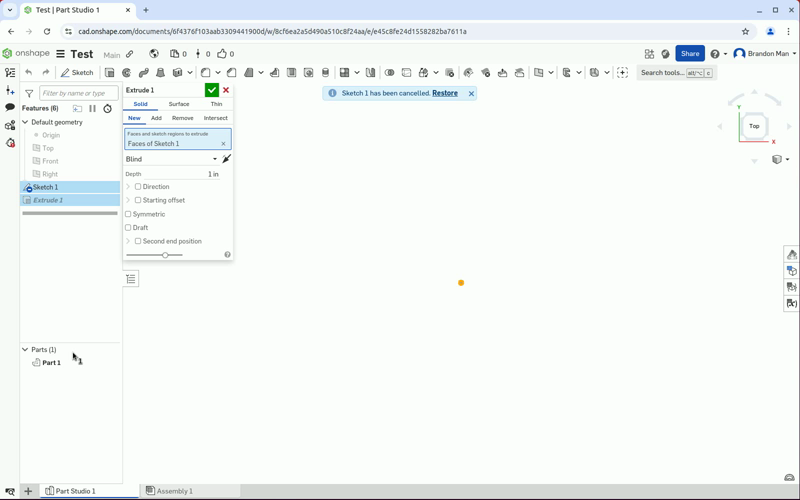
mouse_move(143, 106)
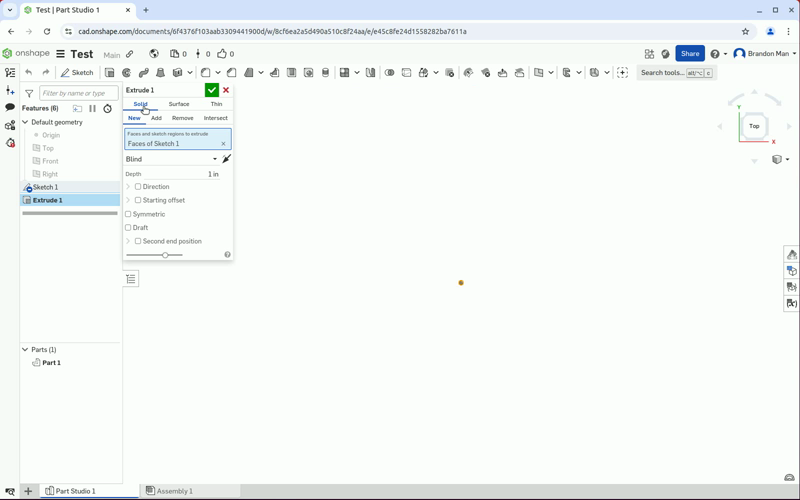
click(143, 106)
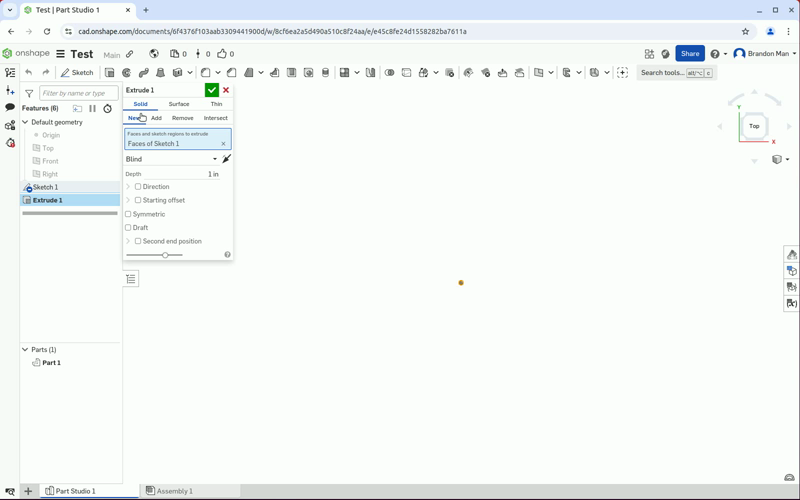
mouse_move(137, 120)
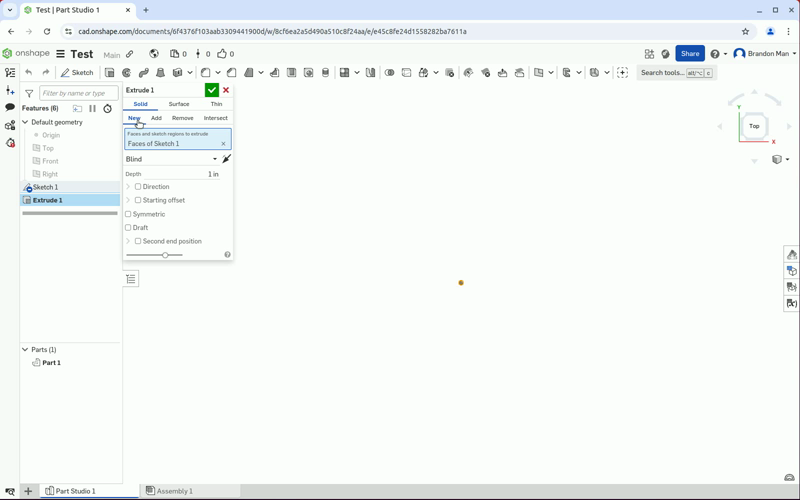
click(137, 120)
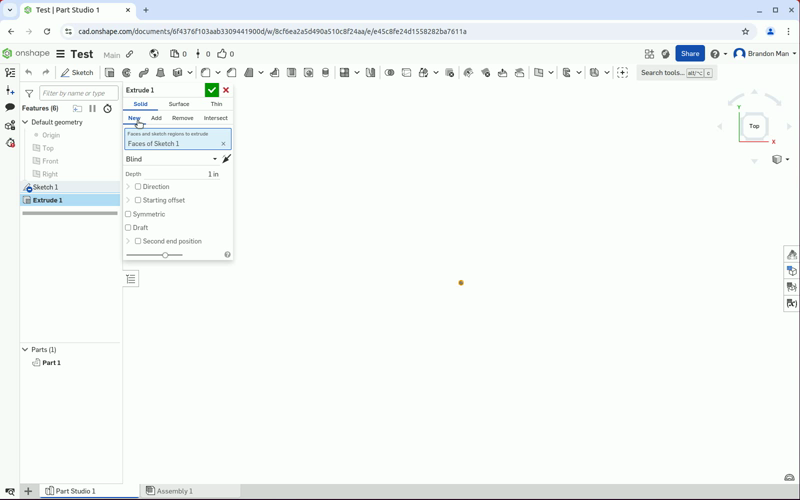
key(tab, 4)
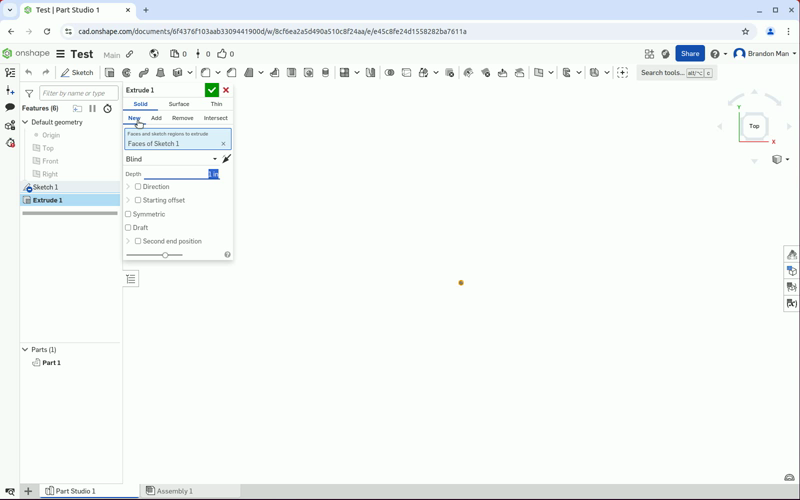
text(-19.979)
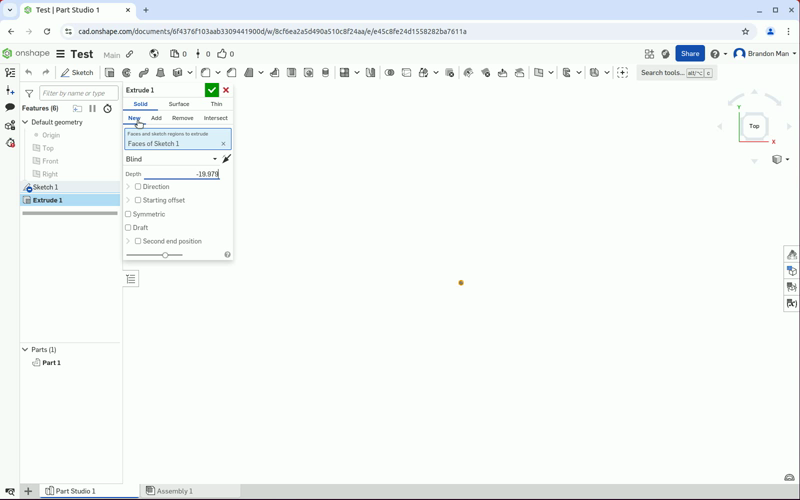
key(enter)
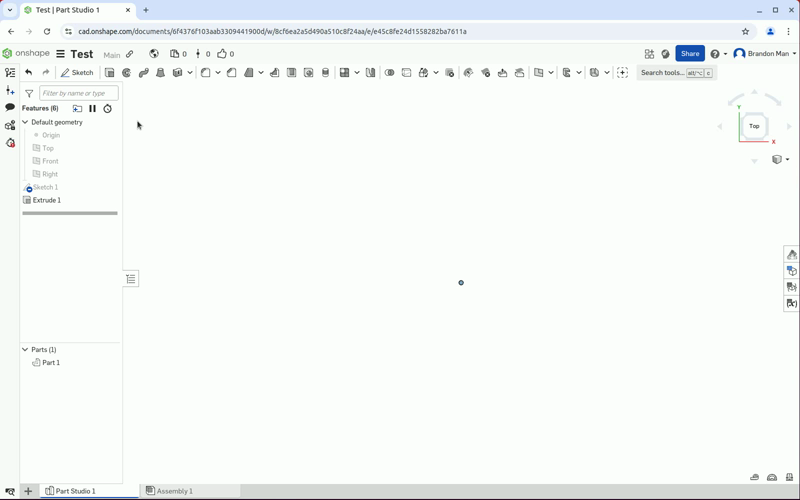
key(shift+h)
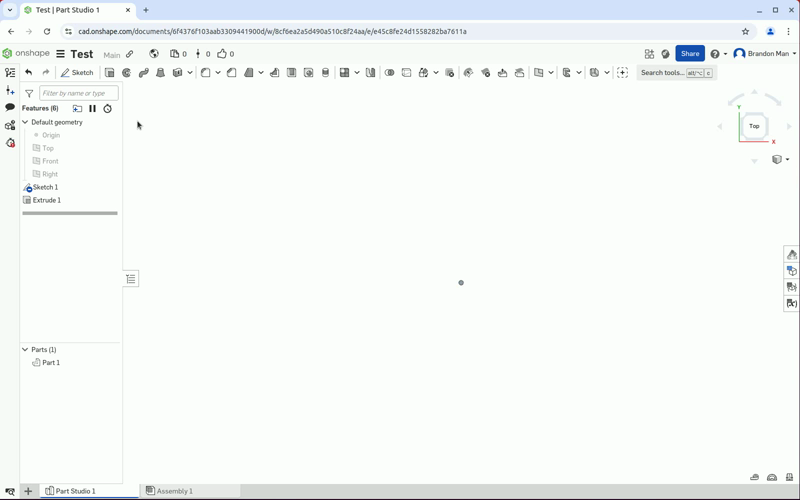
key(shift+h)
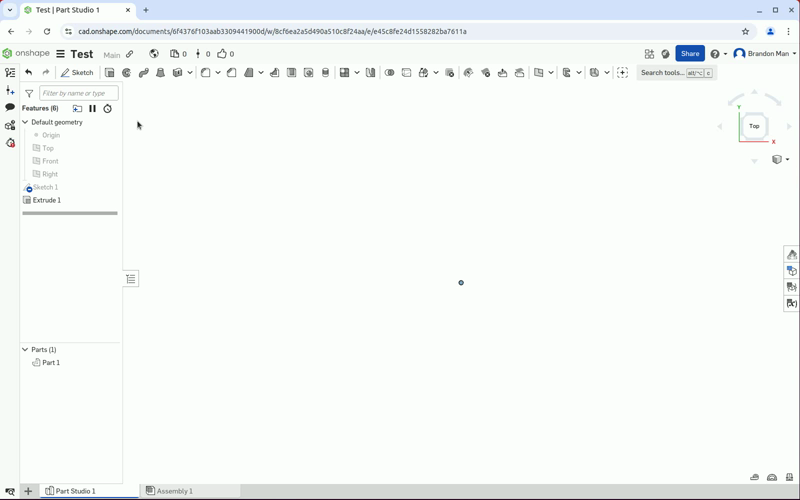
mouse_move(73, 189)
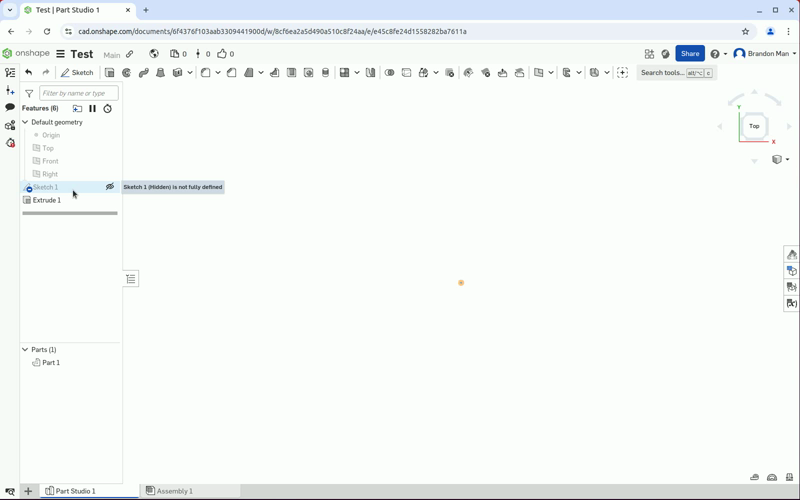
click(73, 189)
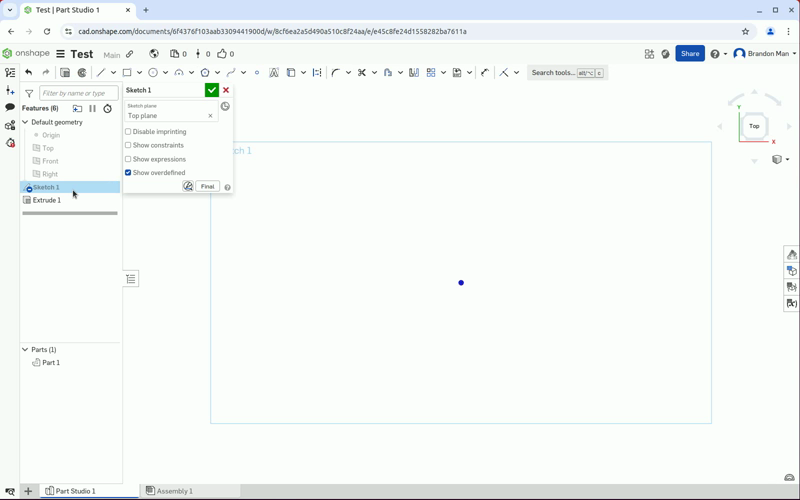
mouse_move(229, 92)
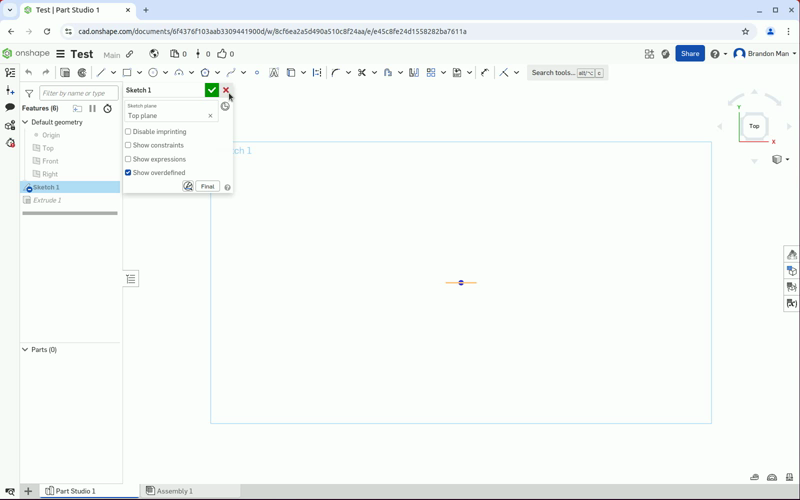
click(229, 92)
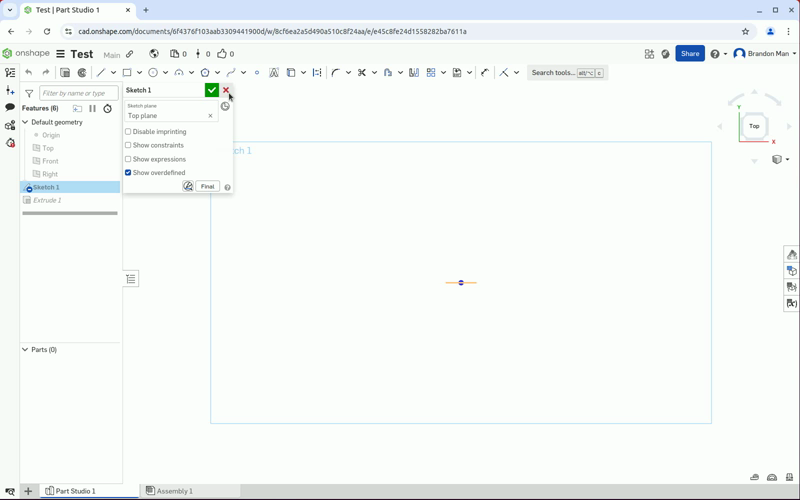
key(shift+s)
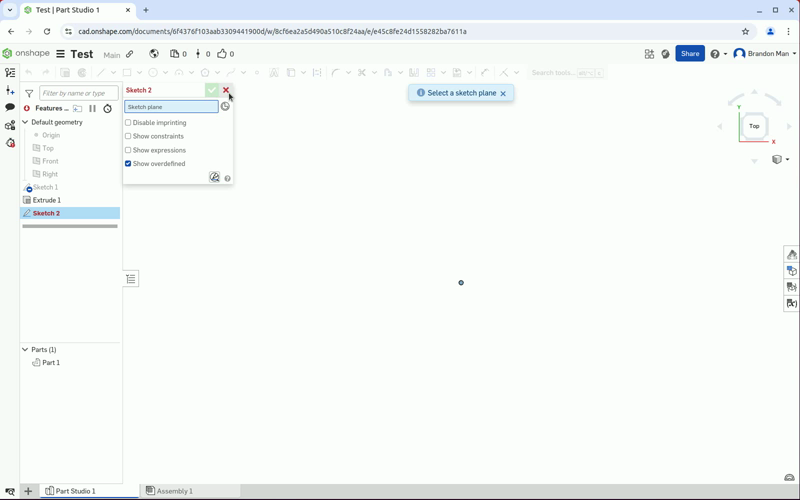
mouse_move(73, 150)
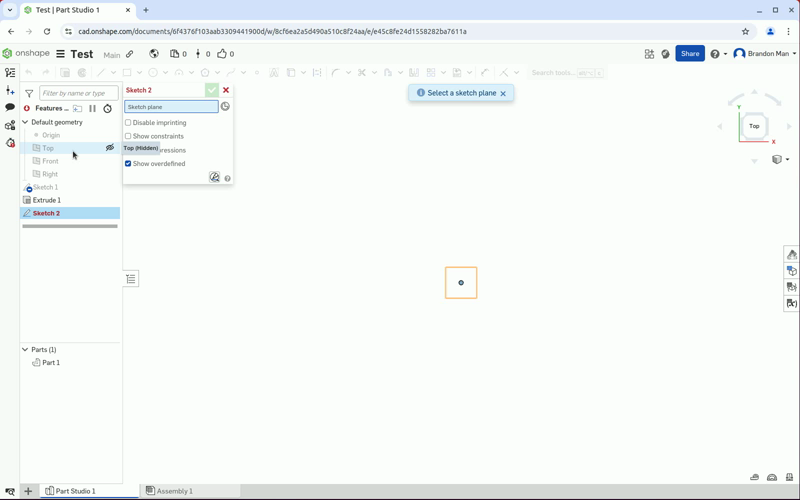
click(73, 150)
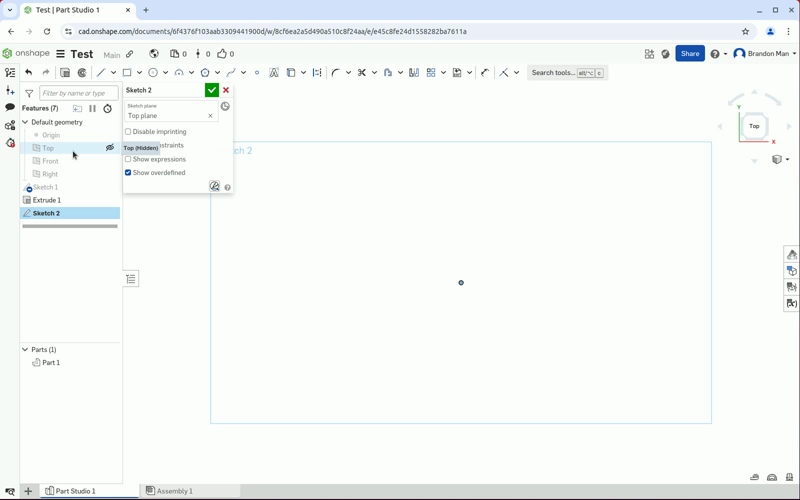
mouse_move(73, 352)
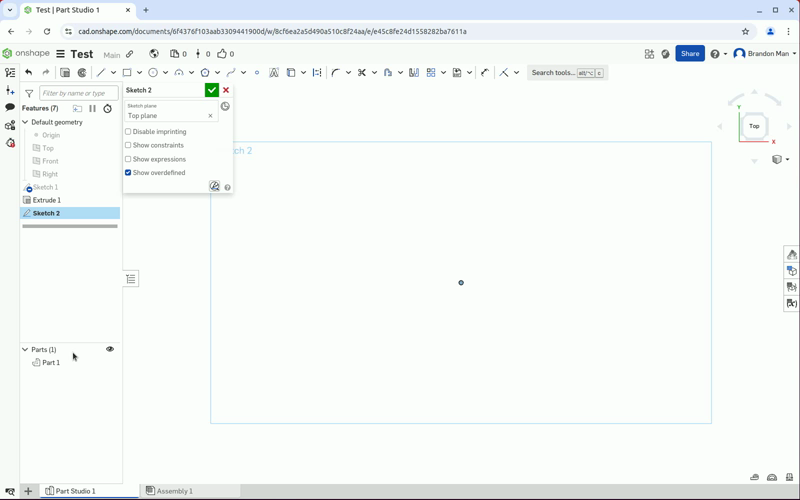
key(y)
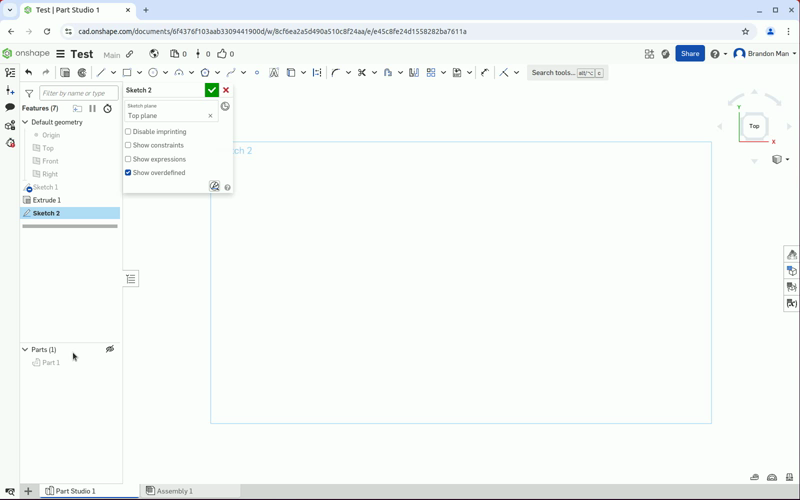
key(c)
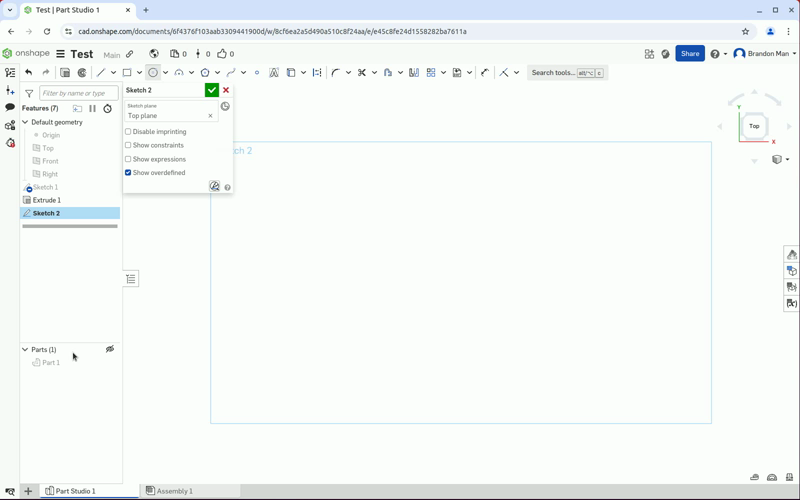
key_down(shift)
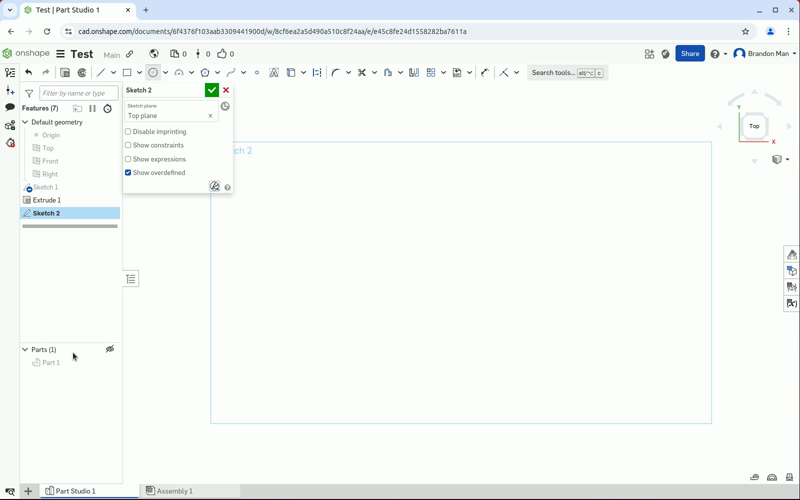
mouse_move(350, 282)
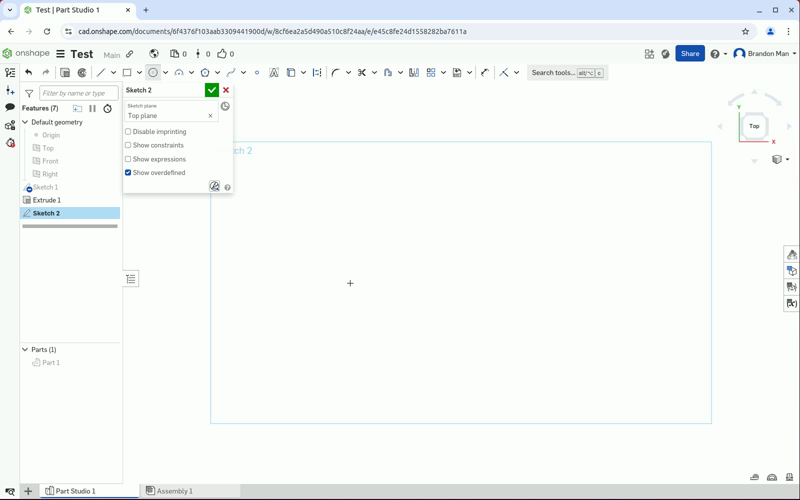
click(350, 282)
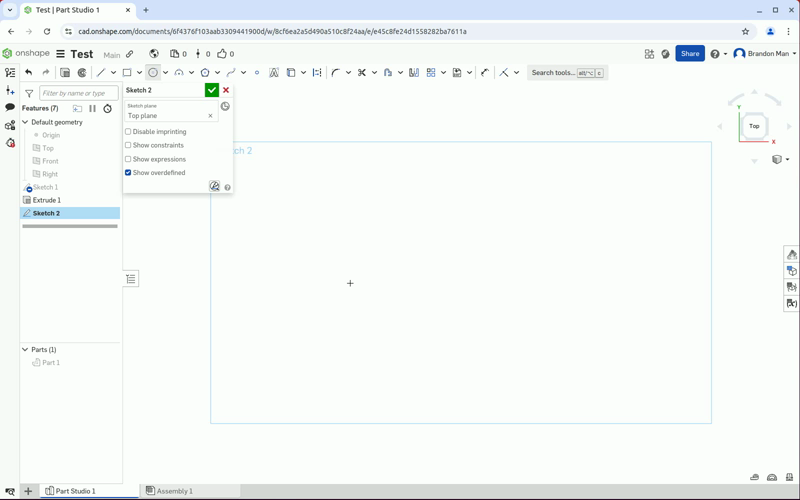
key_up(shift)
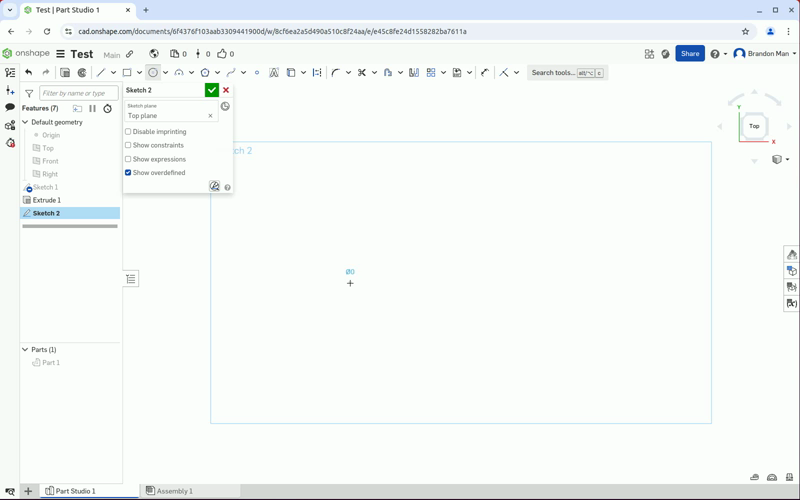
mouse_move(351, 282)
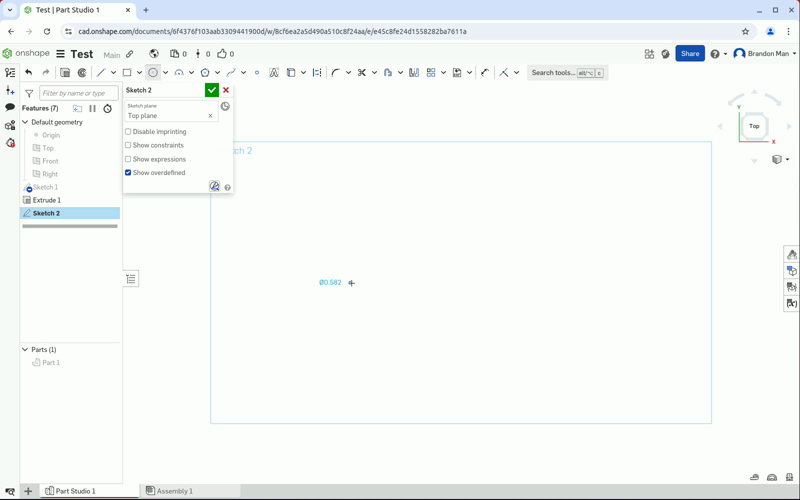
scroll(6)
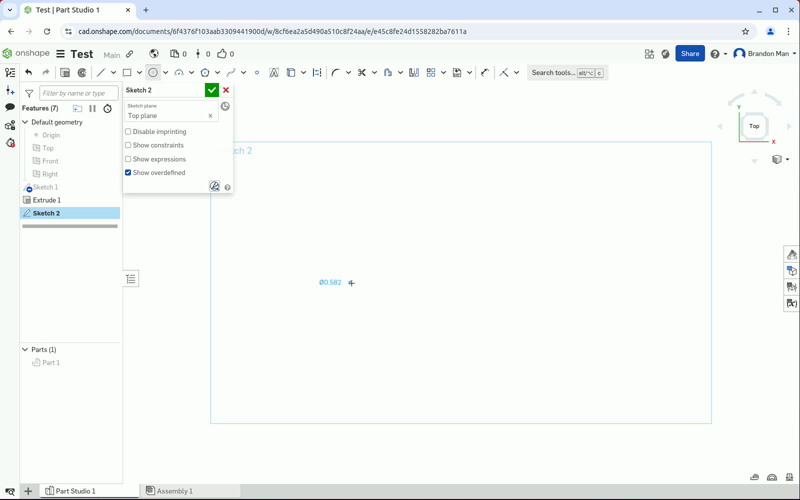
scroll(6)
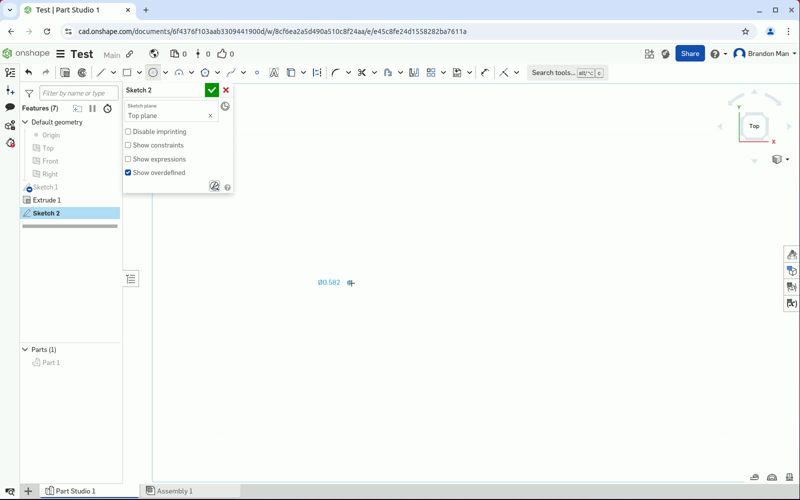
scroll(6)
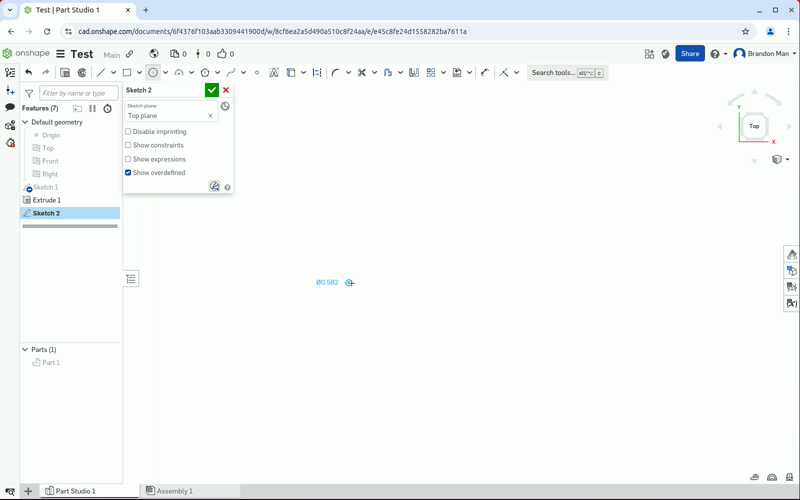
scroll(6)
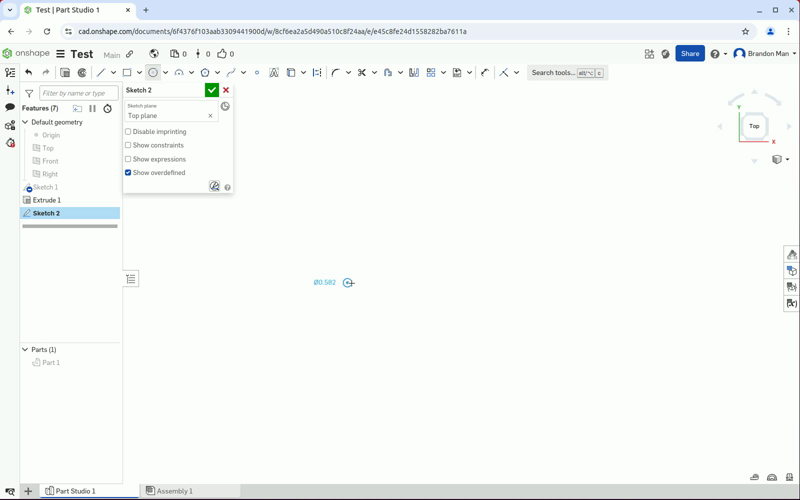
scroll(6)
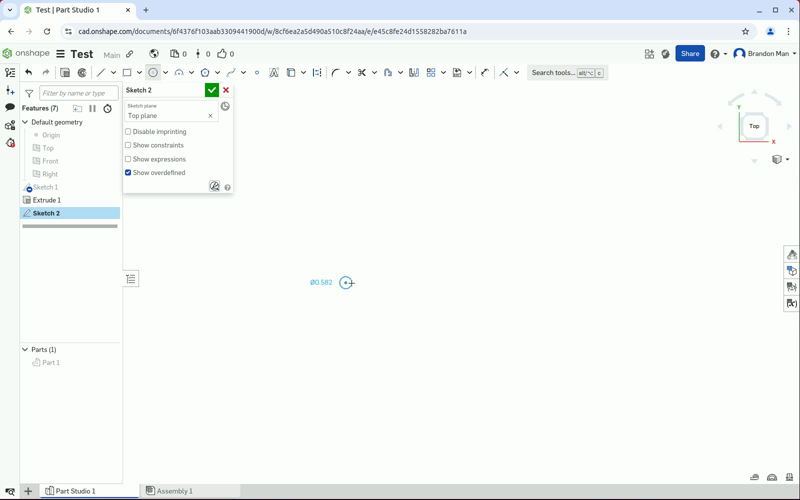
scroll(6)
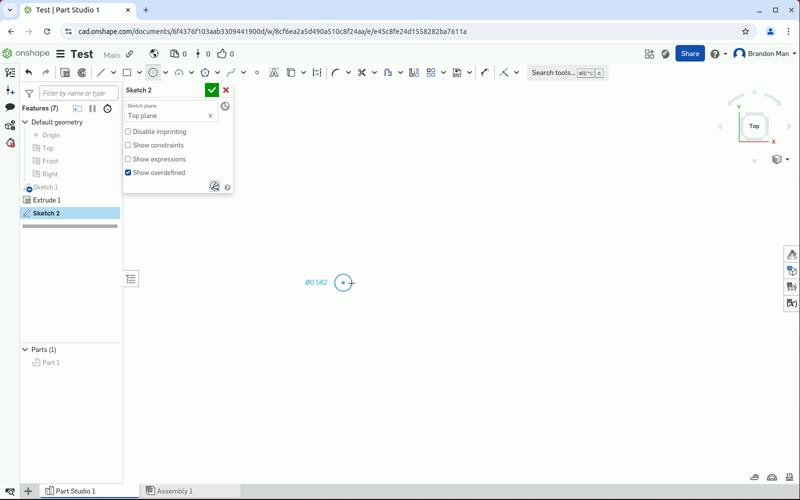
scroll(6)
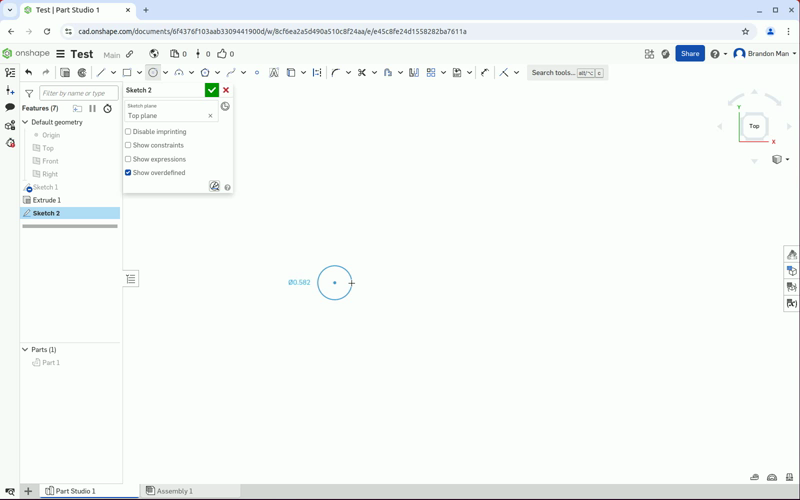
click(351, 282)
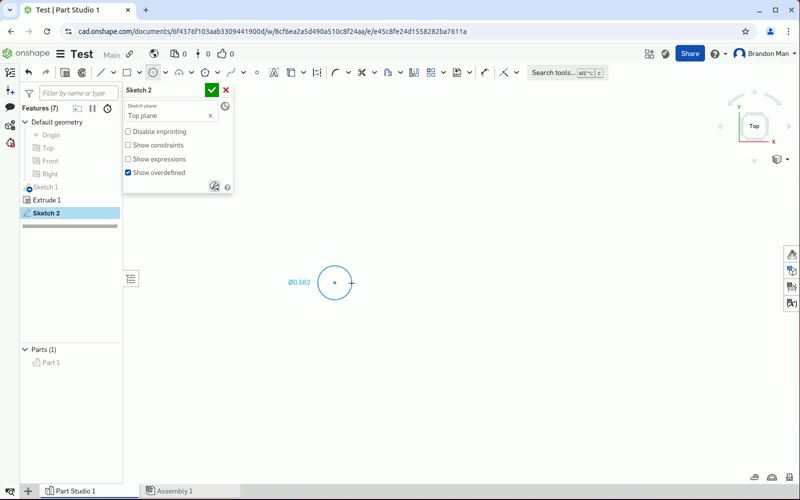
scroll(-6)
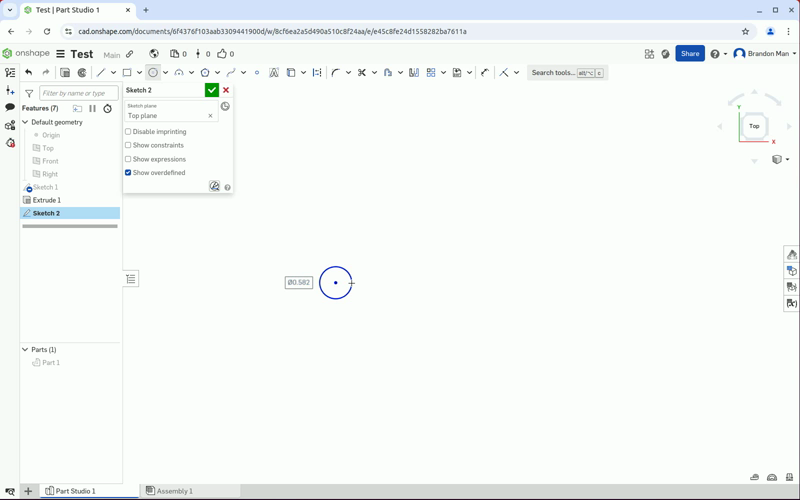
scroll(-6)
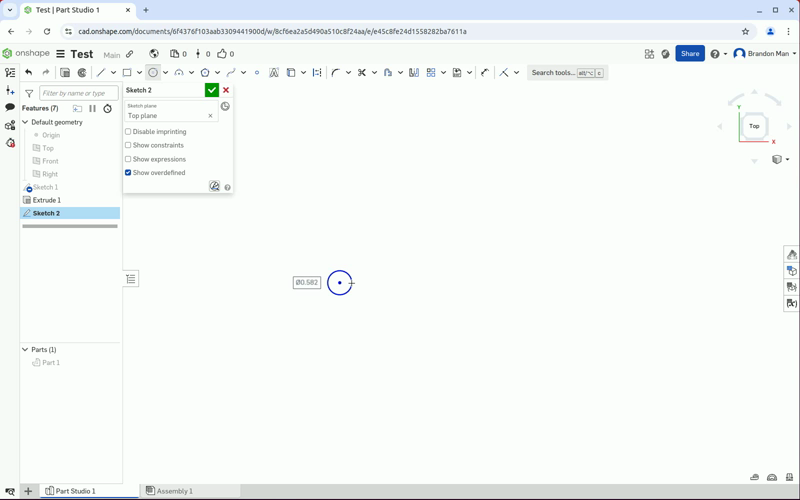
scroll(-6)
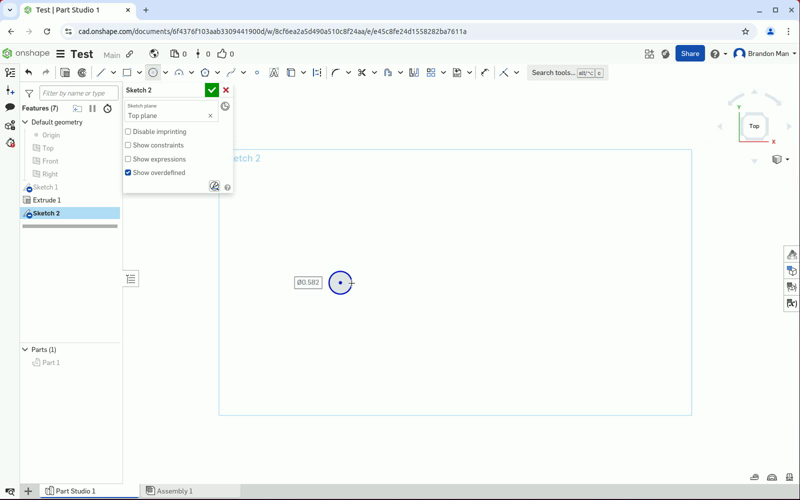
scroll(-6)
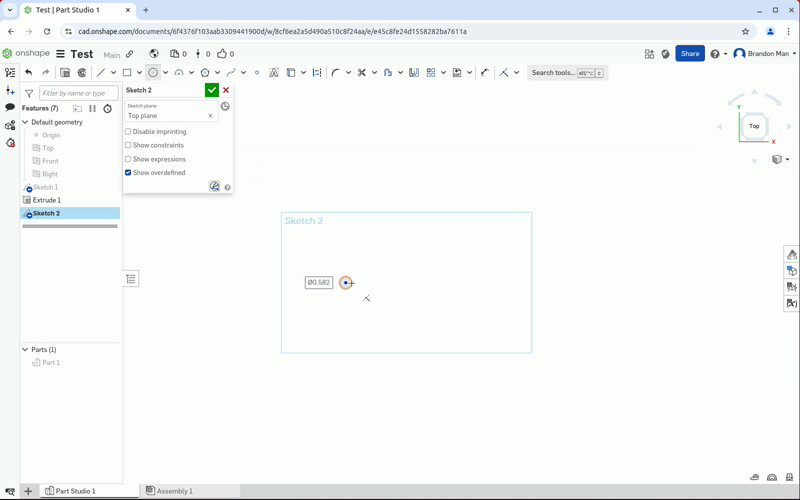
scroll(-6)
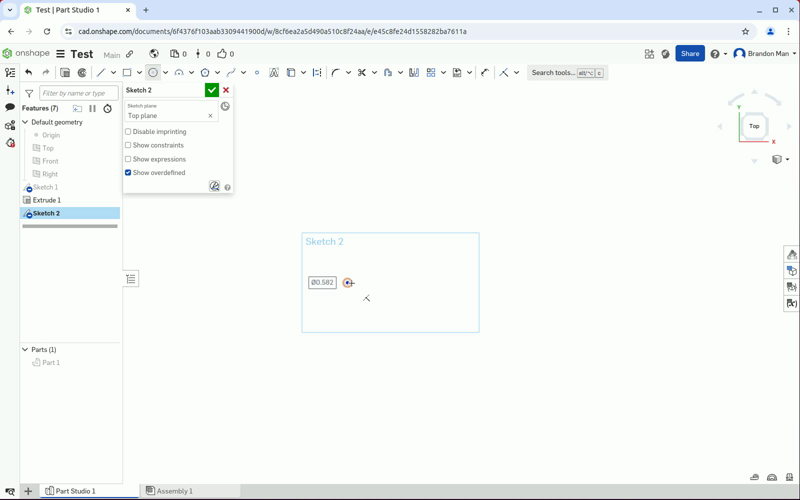
scroll(-6)
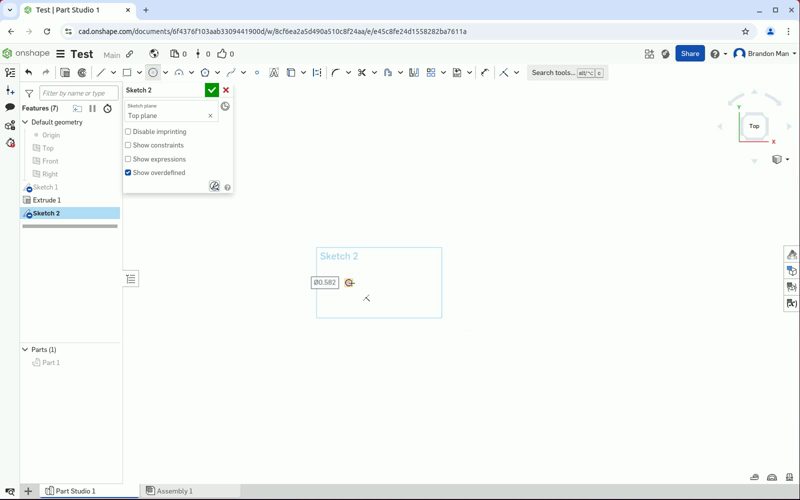
scroll(-6)
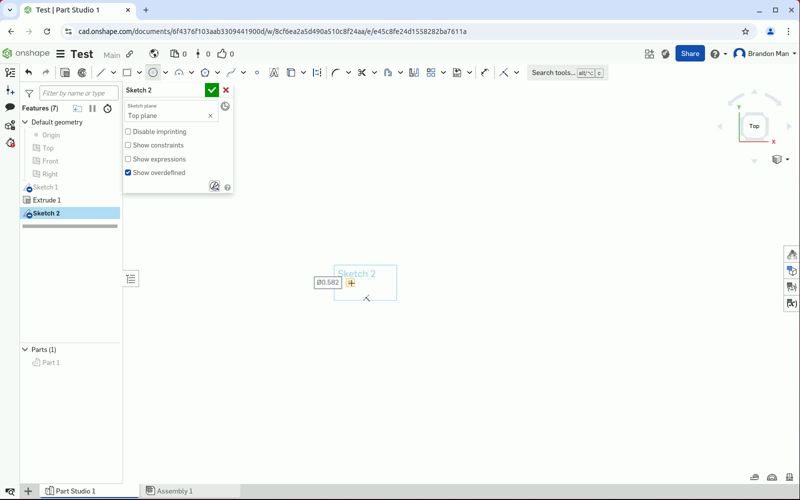
key(esc)
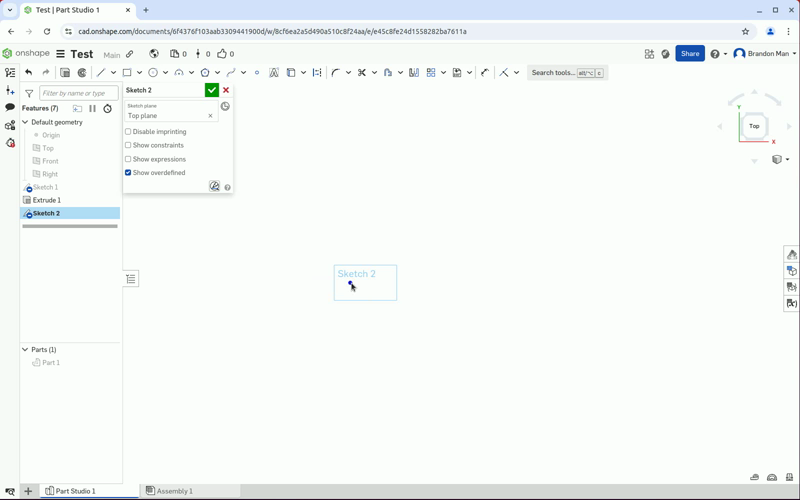
mouse_move(349, 283)
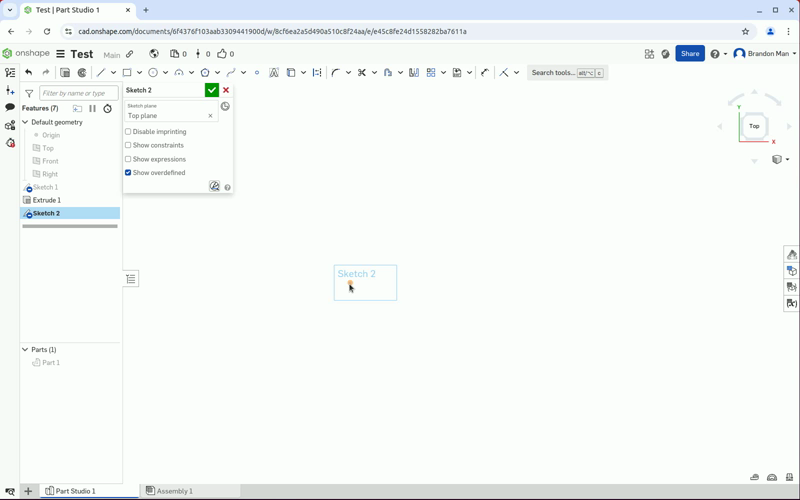
scroll(6)
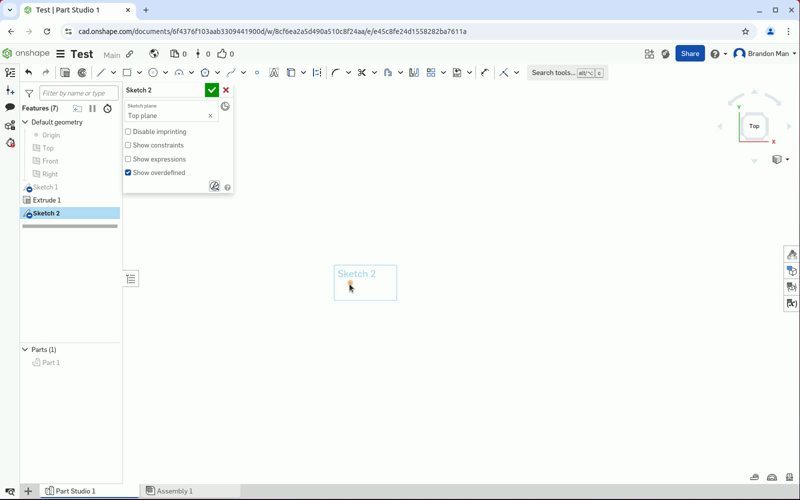
scroll(6)
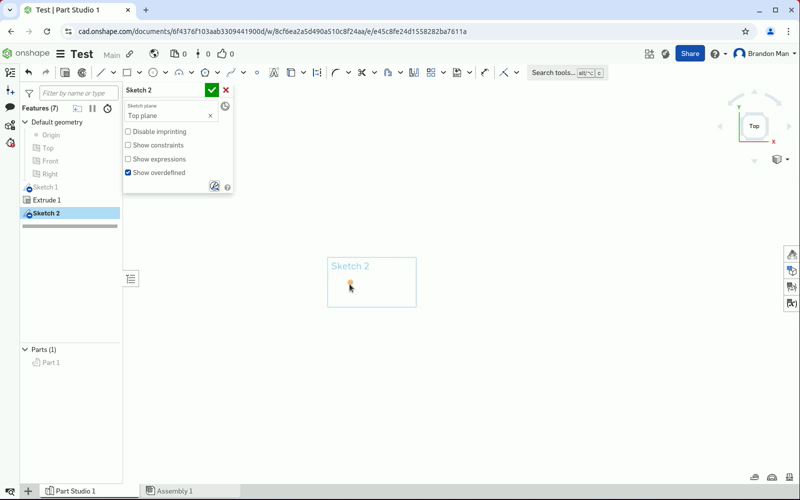
scroll(6)
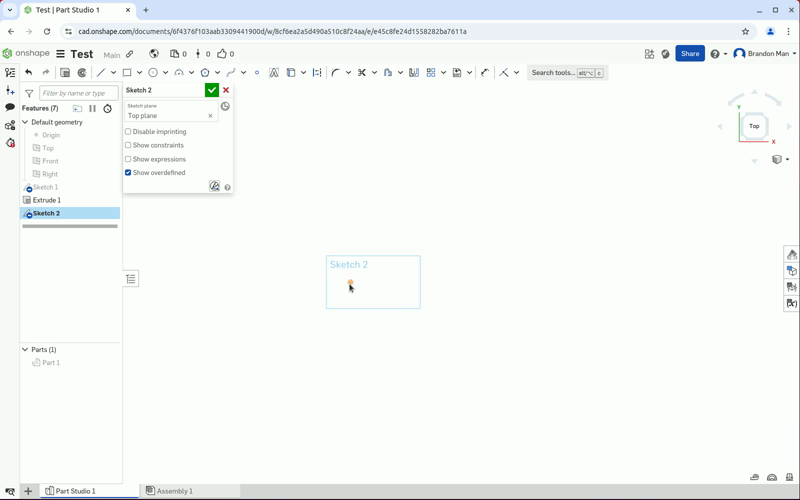
scroll(6)
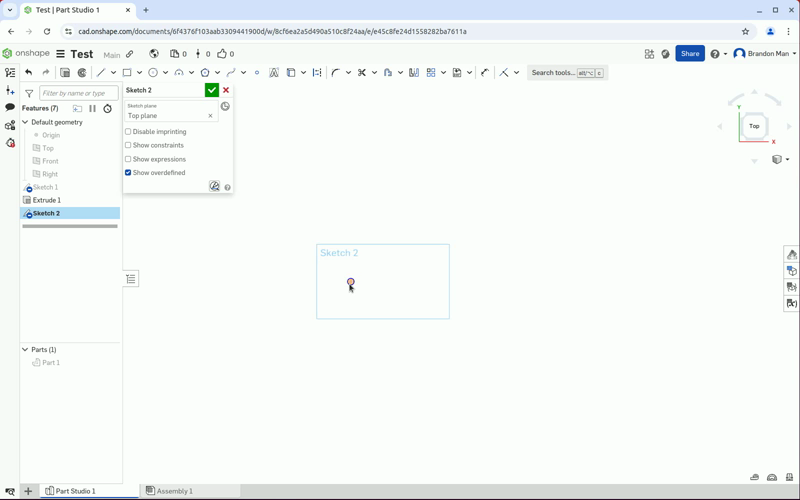
scroll(6)
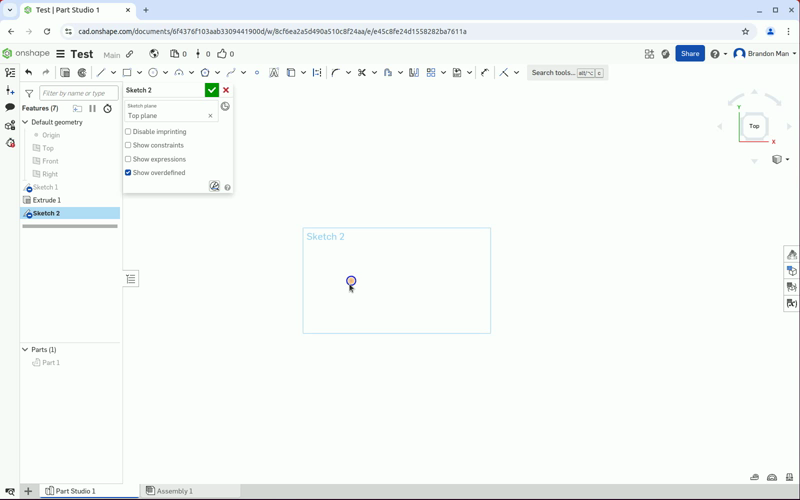
scroll(6)
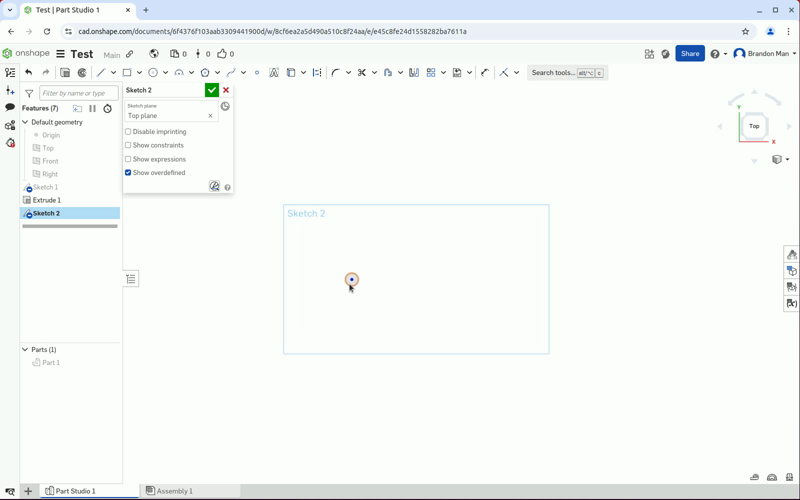
scroll(6)
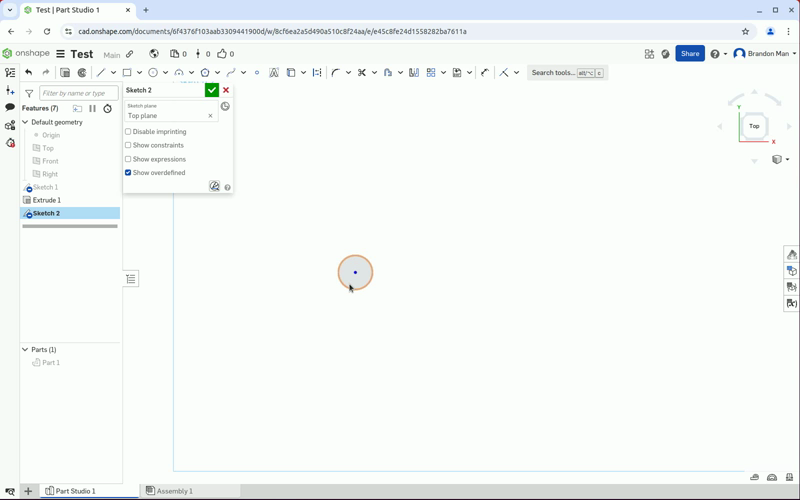
click(349, 283)
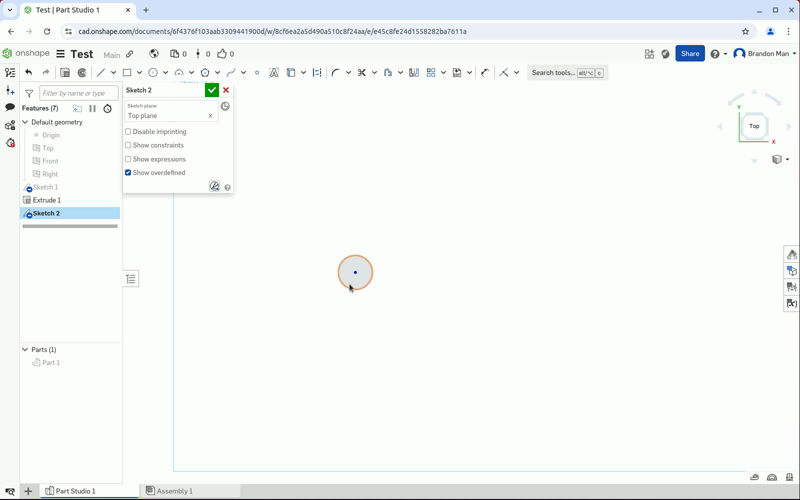
scroll(-6)
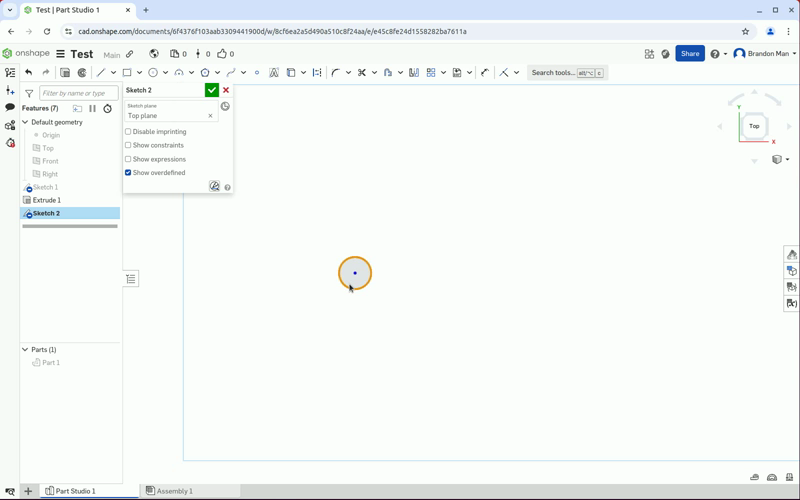
scroll(-6)
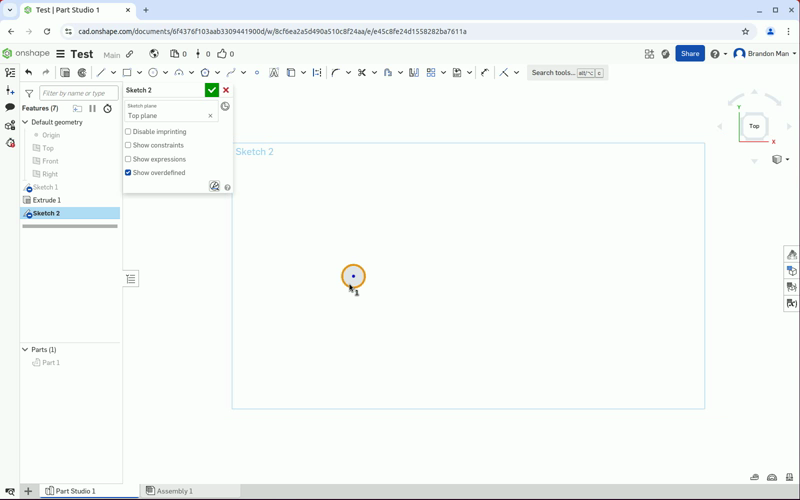
scroll(-6)
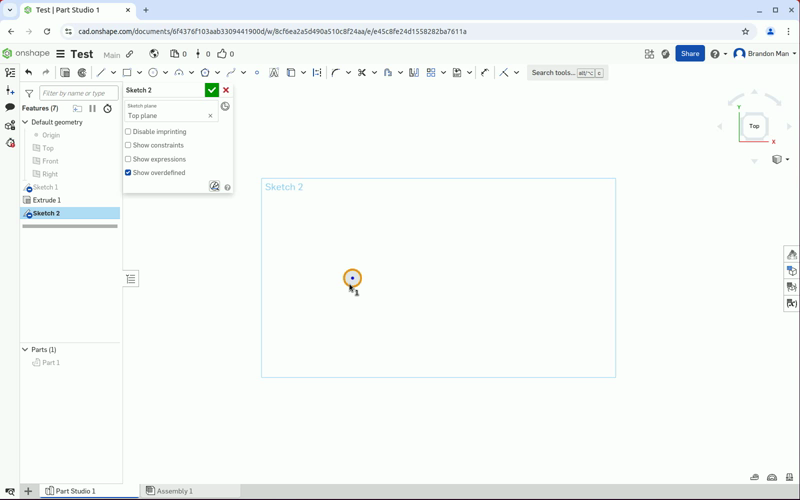
scroll(-6)
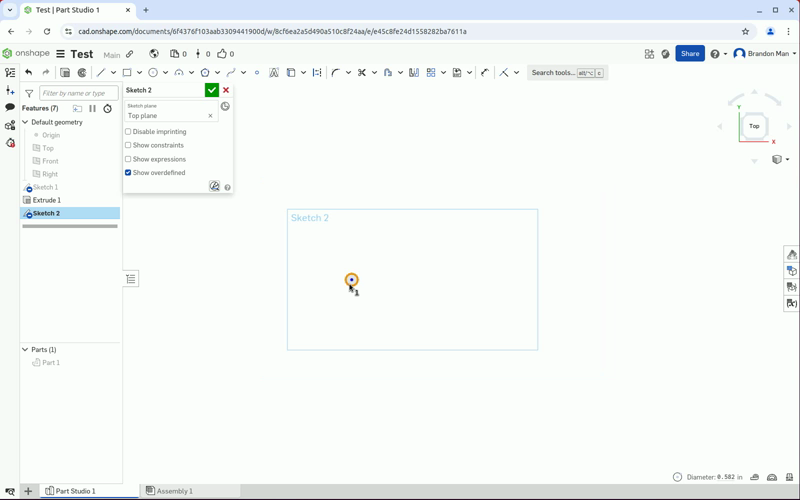
scroll(-6)
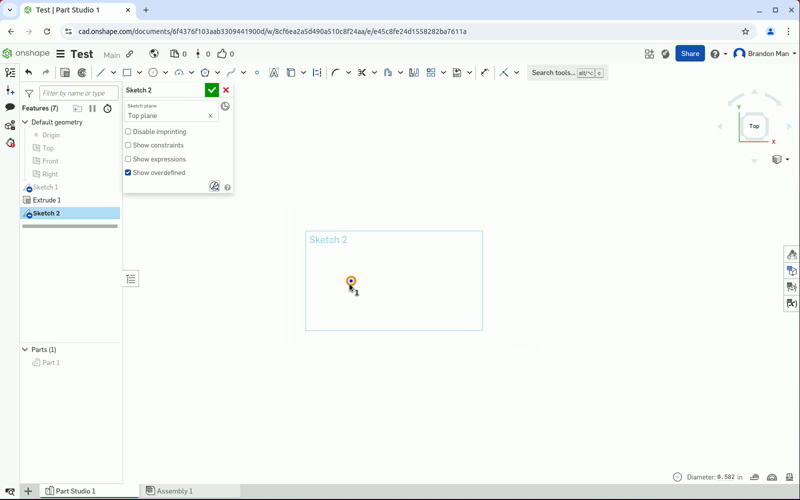
scroll(-6)
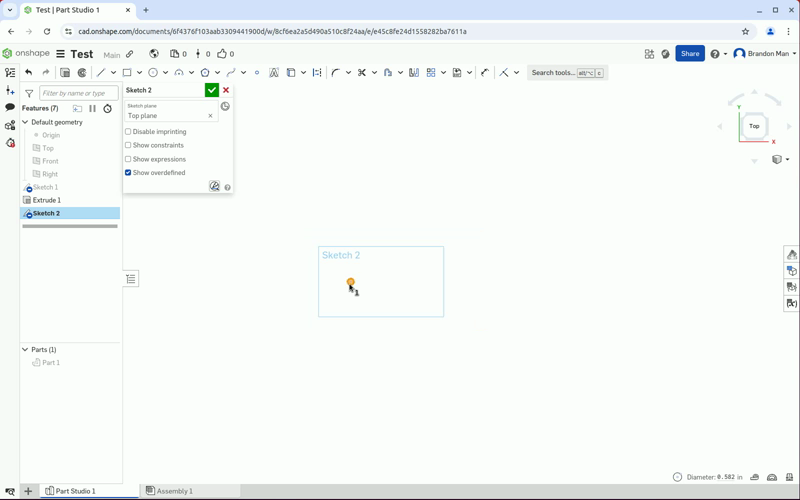
scroll(-6)
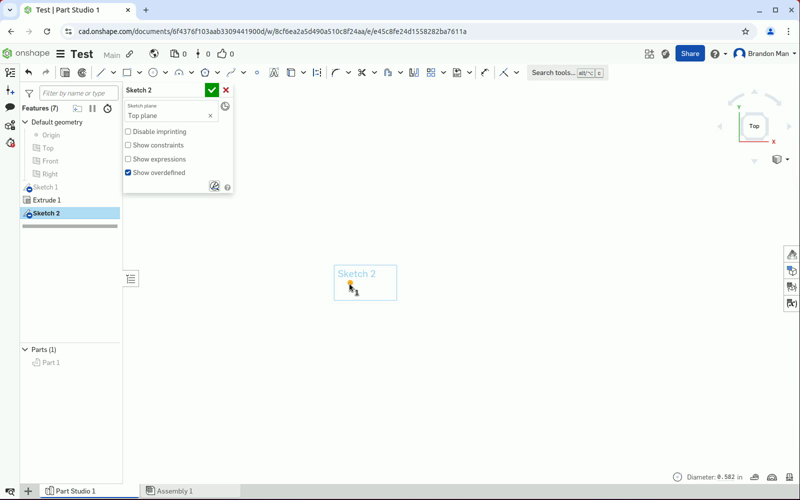
mouse_move(73, 352)
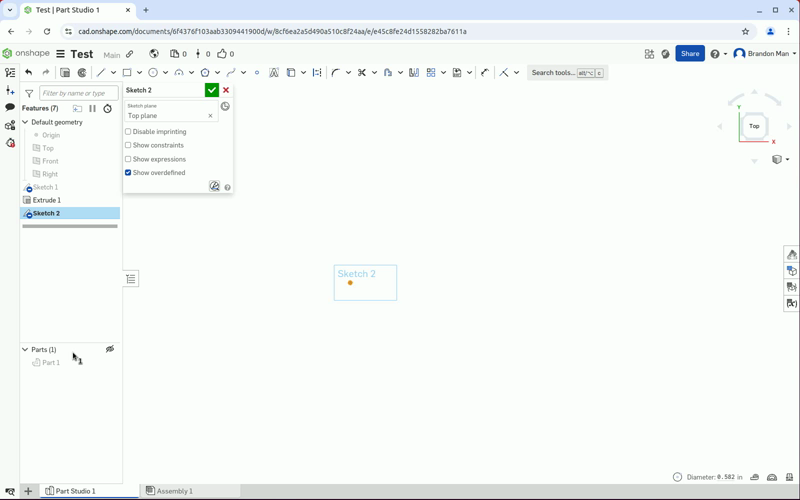
key(shift+y)
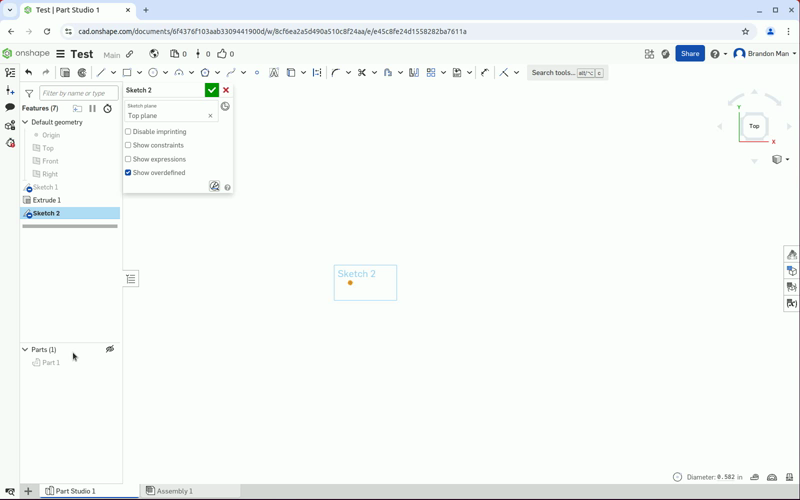
key(shift+e)
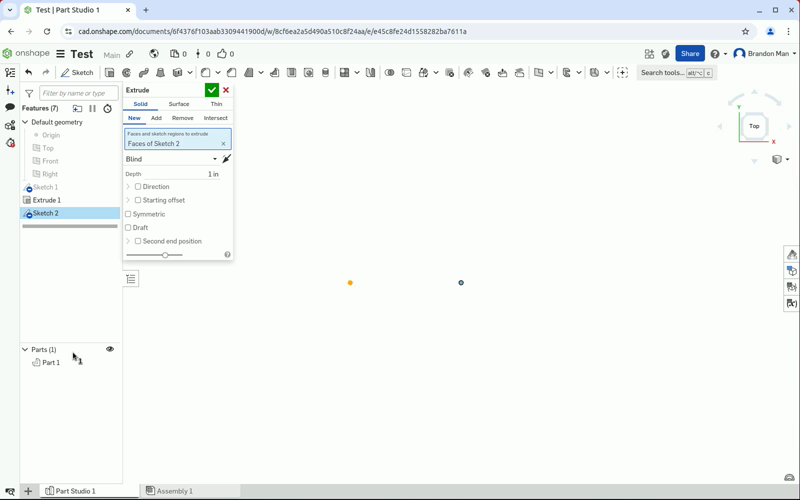
mouse_move(143, 106)
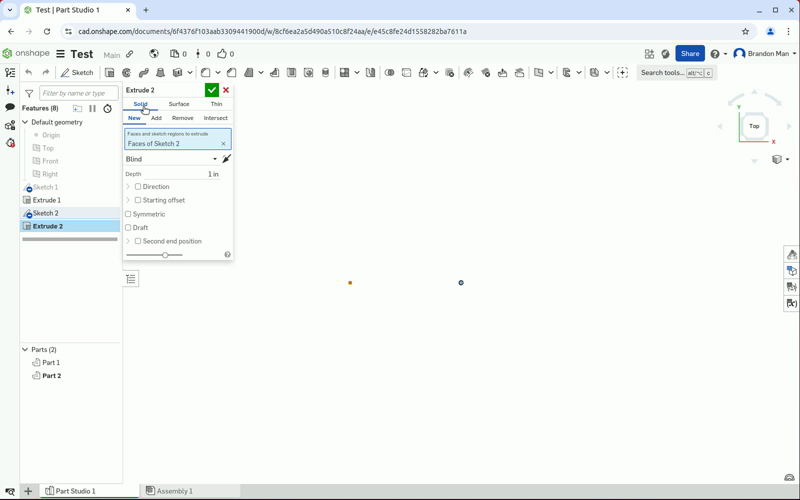
click(143, 106)
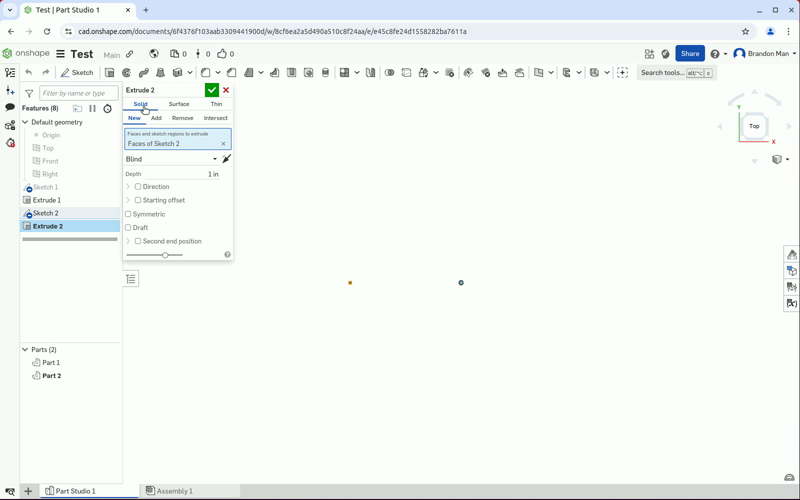
mouse_move(137, 120)
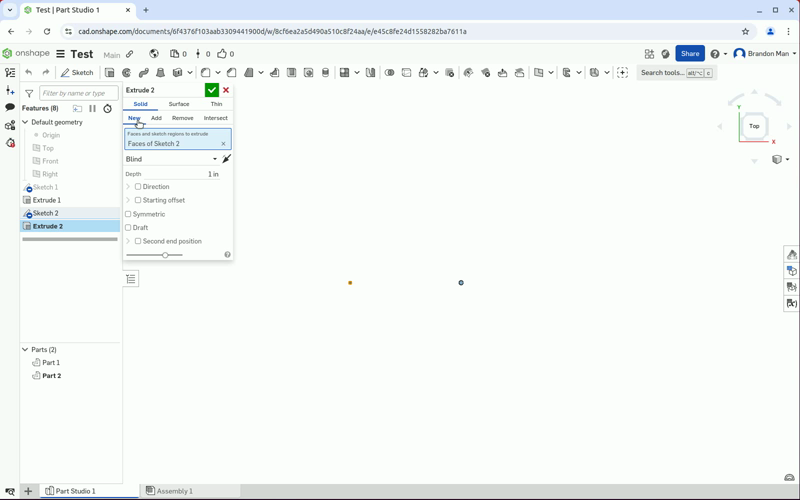
click(137, 120)
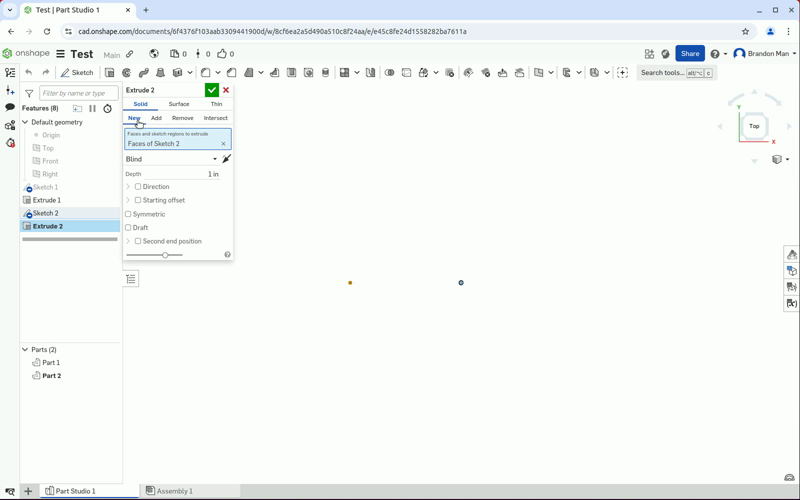
key(tab, 4)
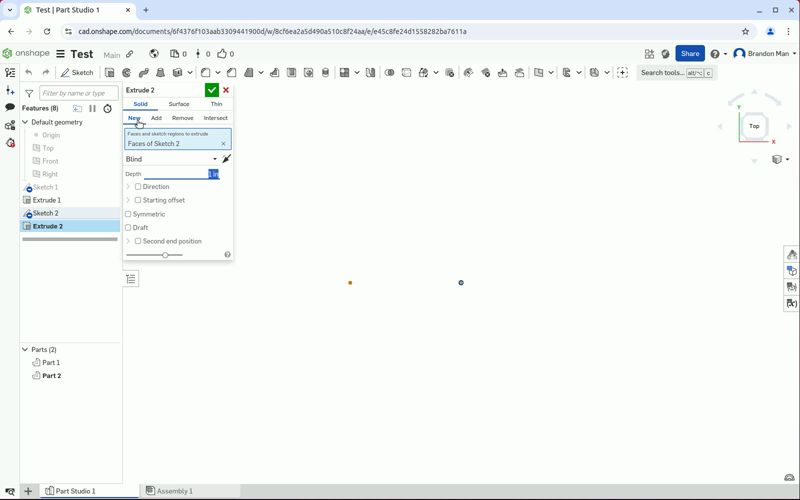
text(-19.979)
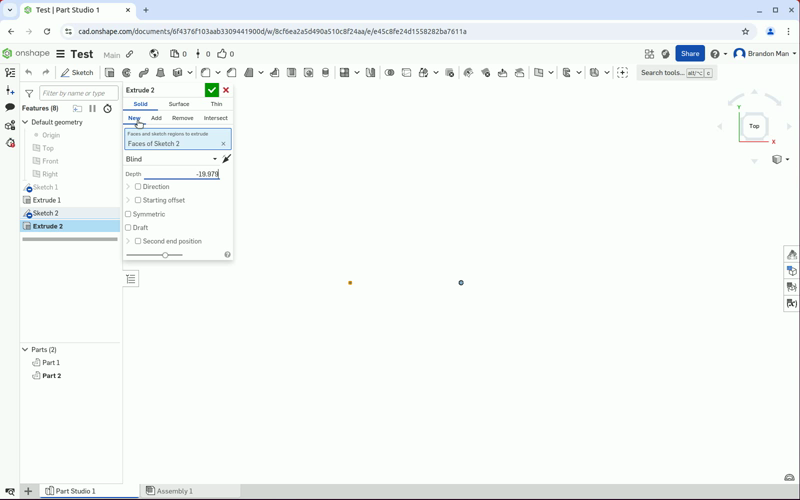
key(enter)
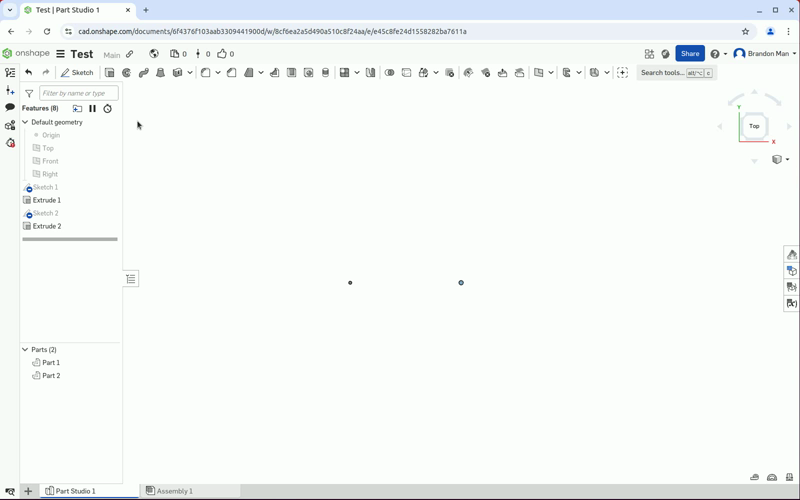
key(shift+h)
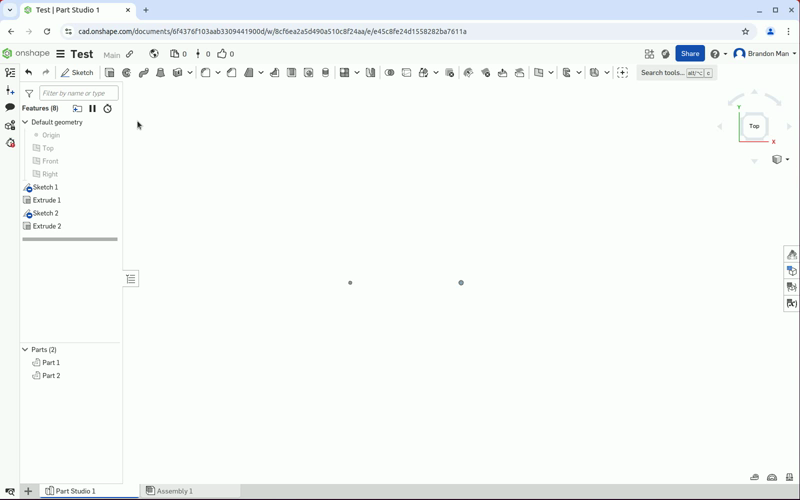
key(shift+h)
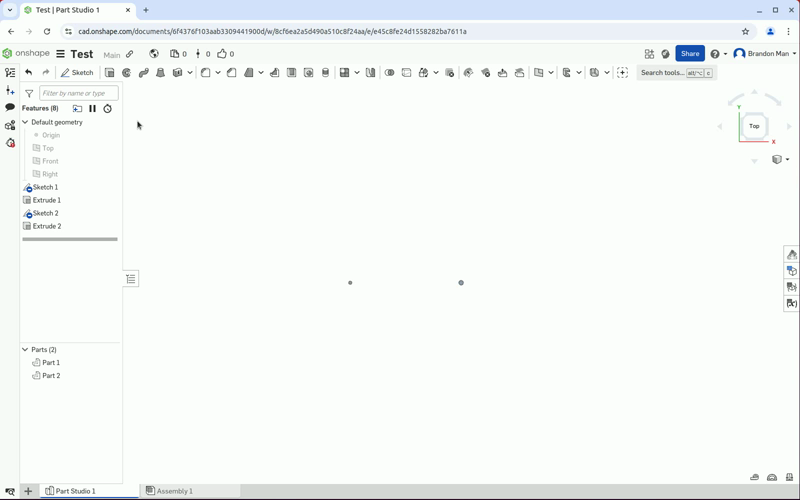
key(shift+7)
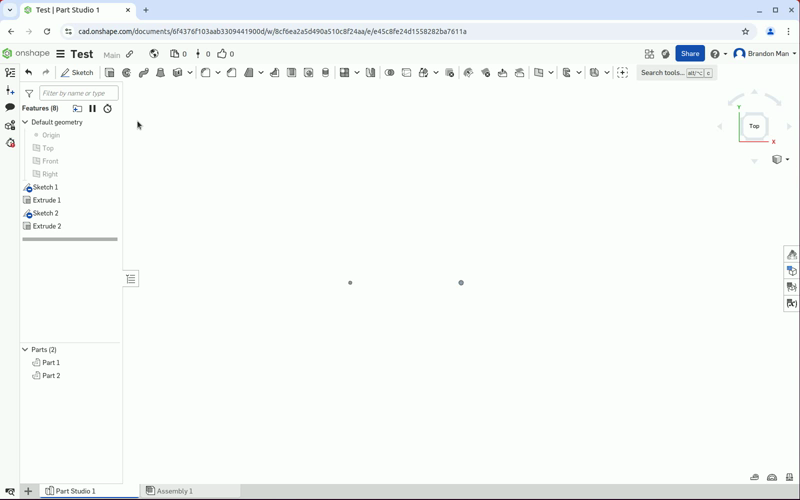
key(up, 3)
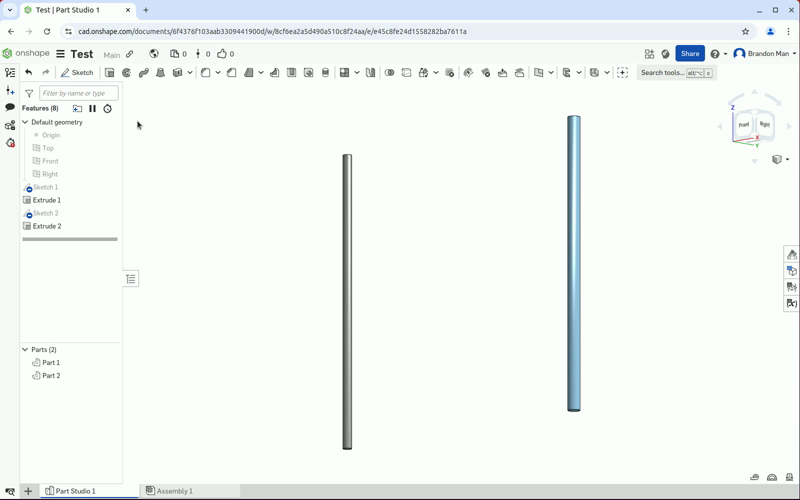
key(left, 3)
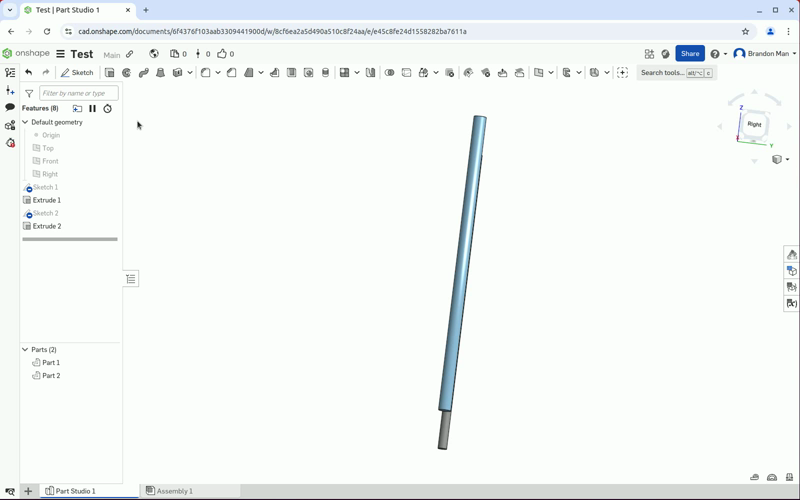
key(right, 3)
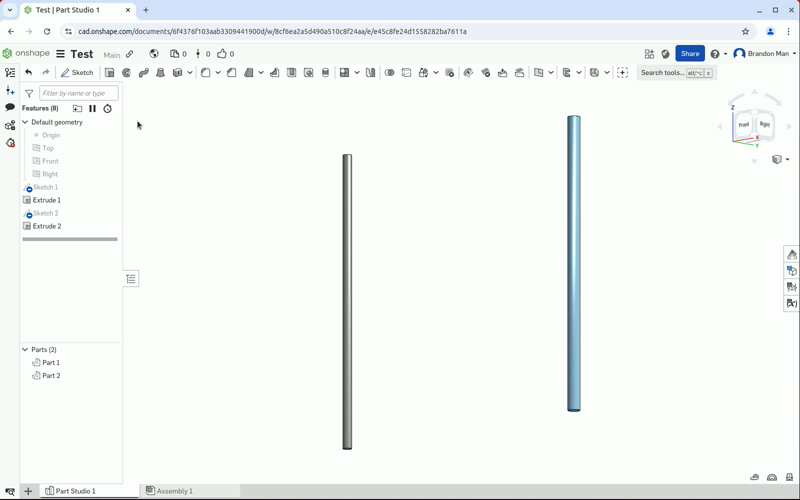
key(down, 3)
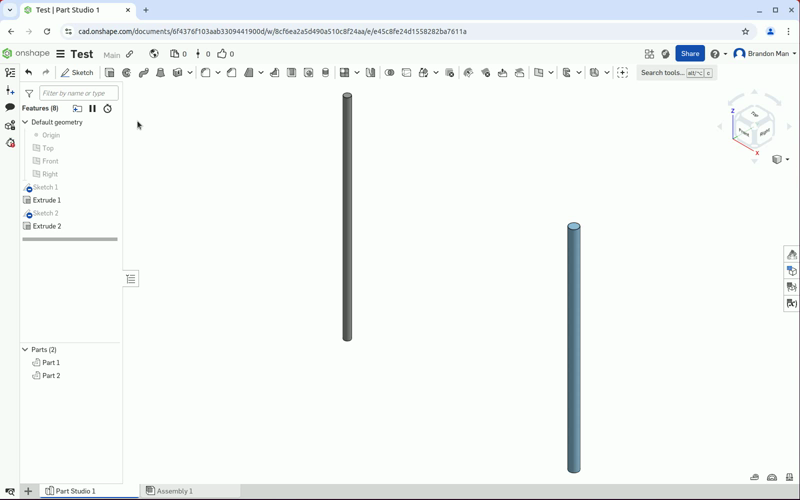
mouse_move(73, 189)
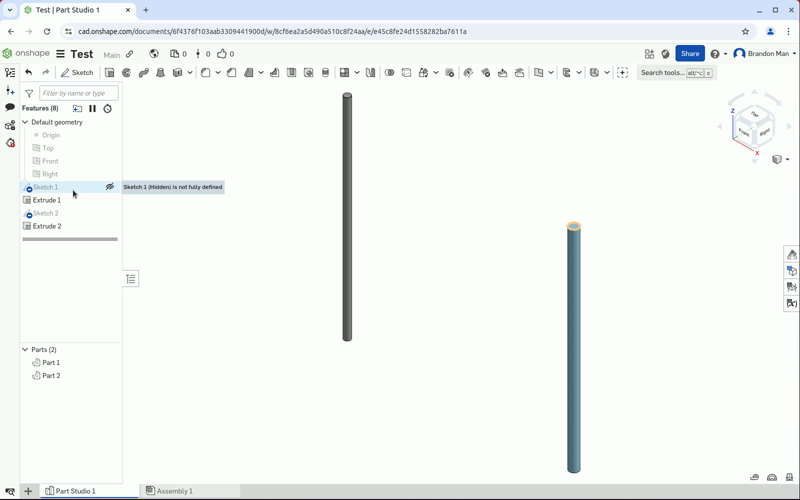
click(73, 189)